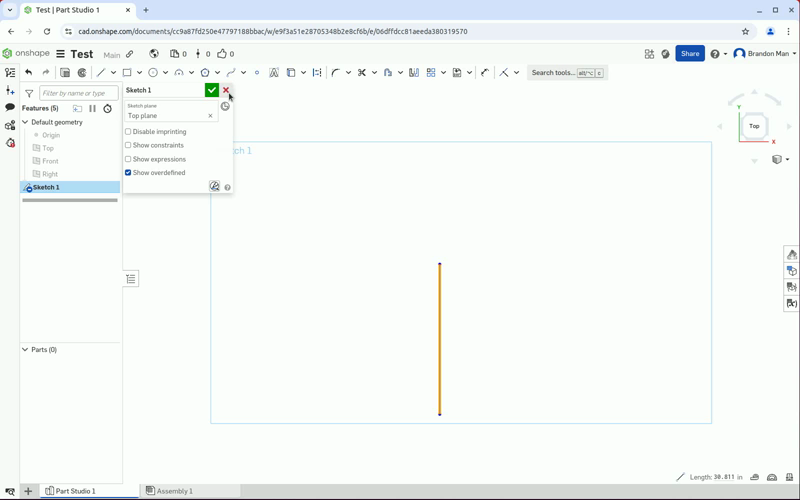
key(shift+h)
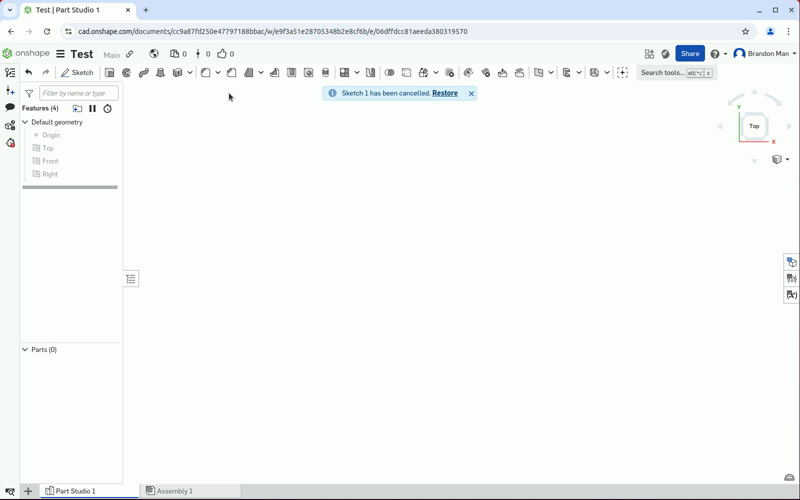
mouse_move(73, 352)
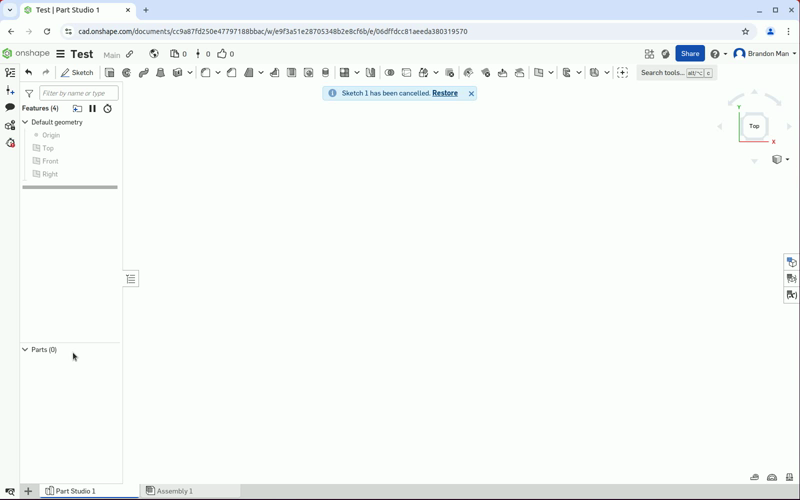
key(y)
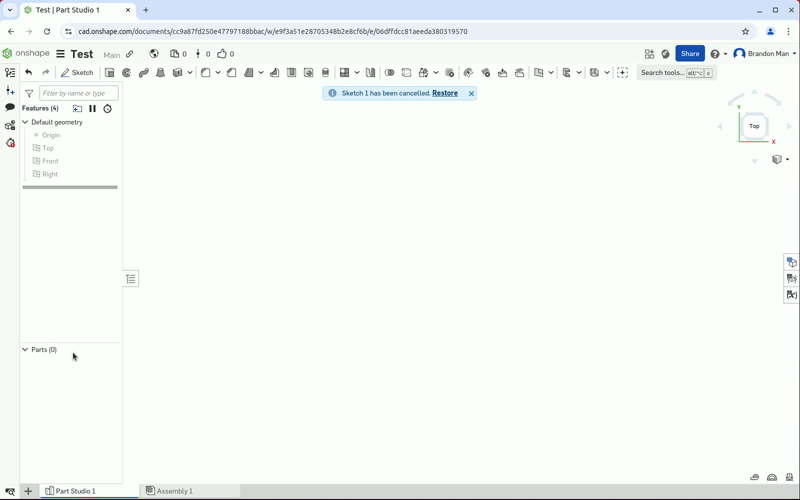
key(shift+p)
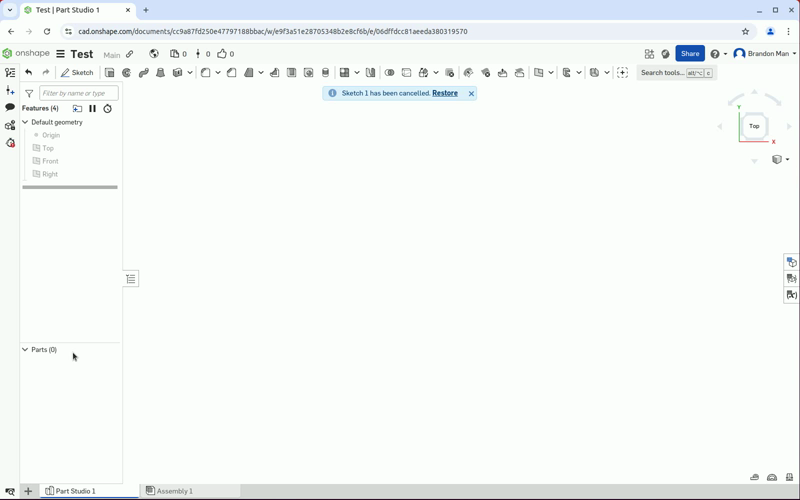
key(space)
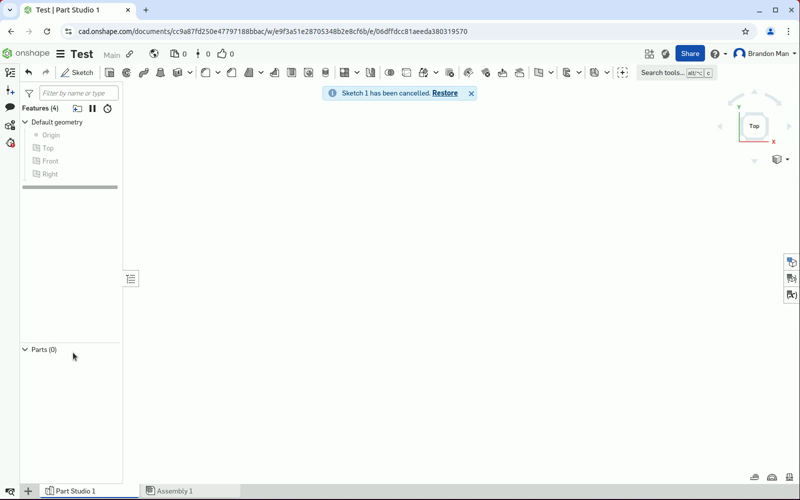
key_down(shift)
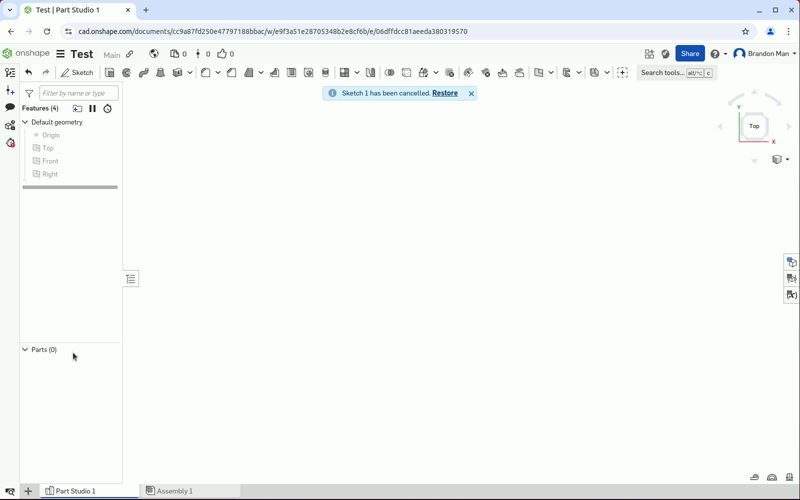
key(up)
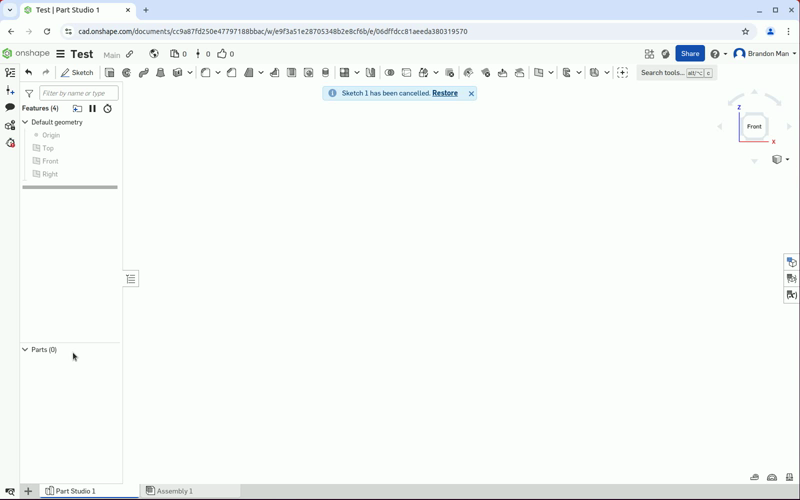
key_up(shift)
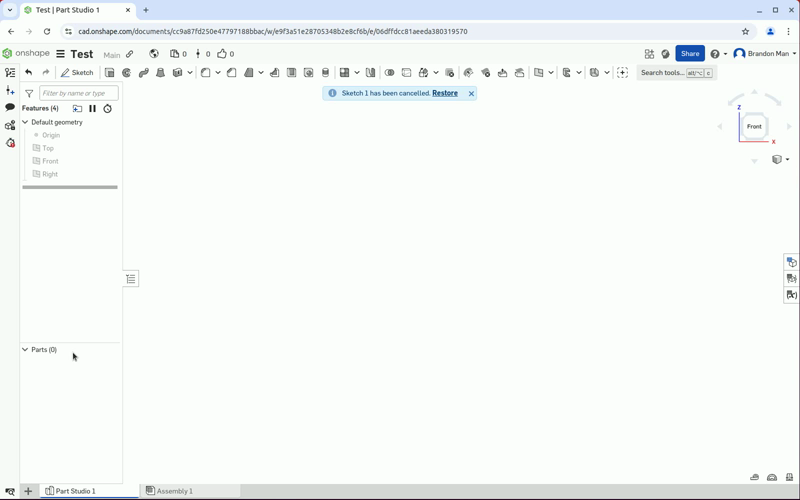
mouse_move(73, 352)
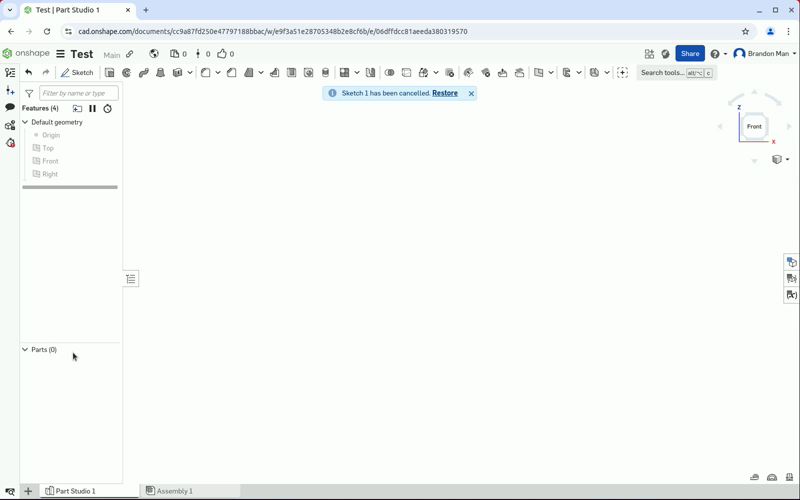
key(shift+y)
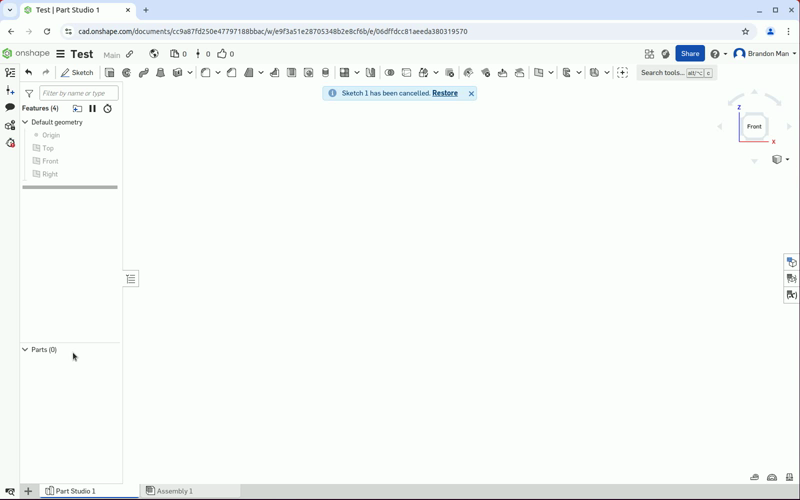
key(shift+s)
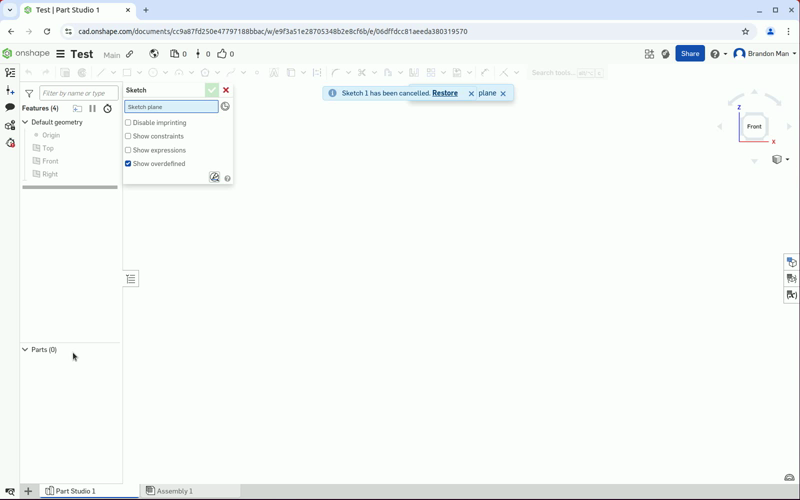
mouse_move(73, 163)
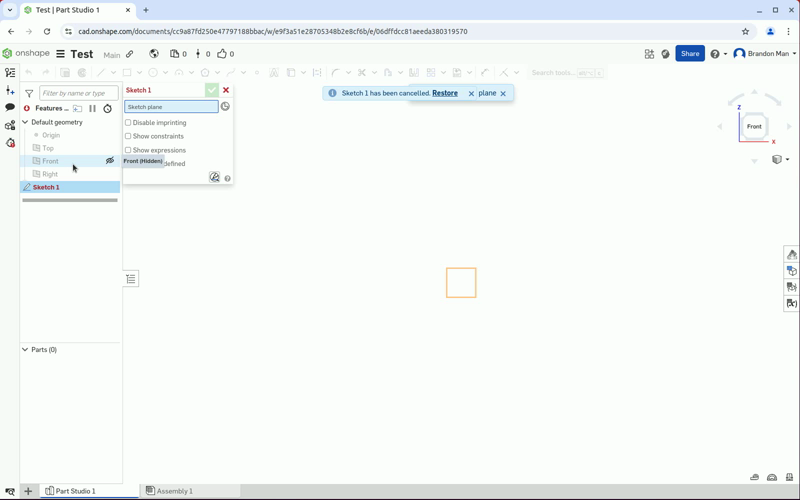
click(73, 163)
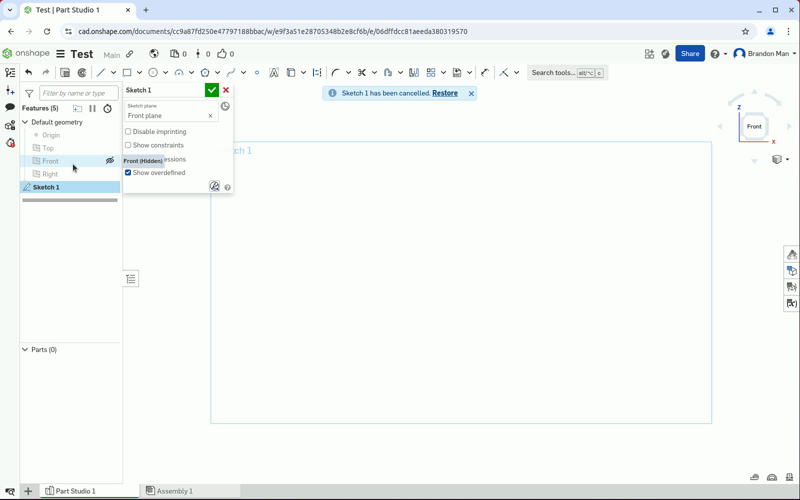
mouse_move(73, 352)
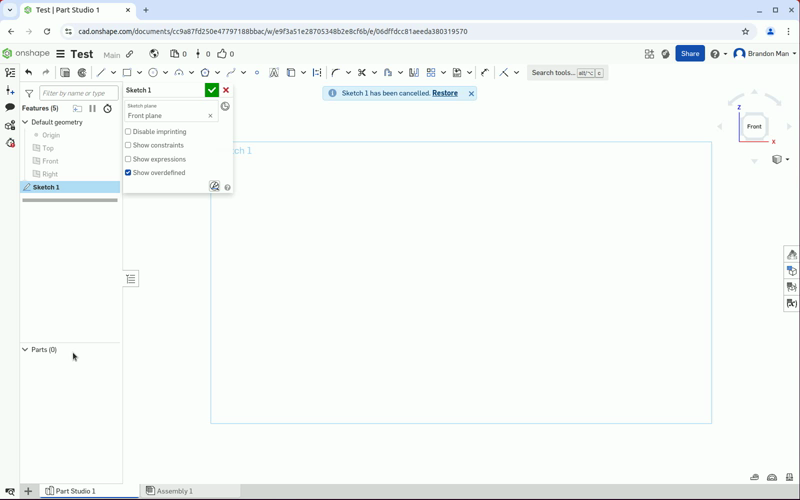
key(y)
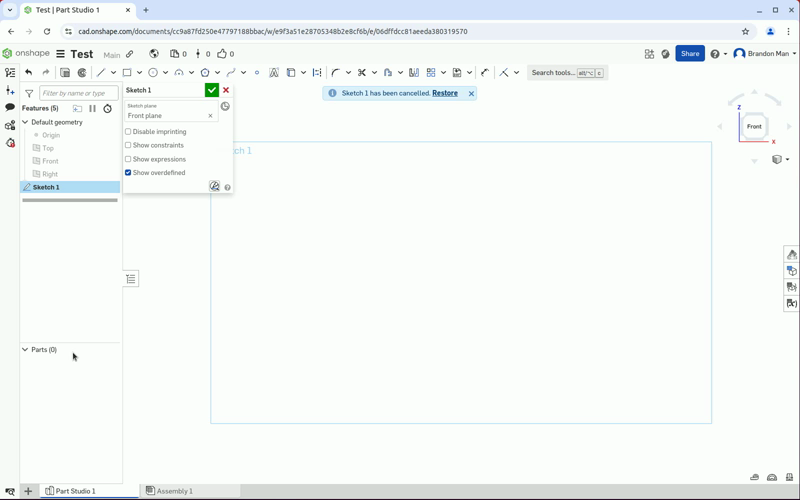
key(l)
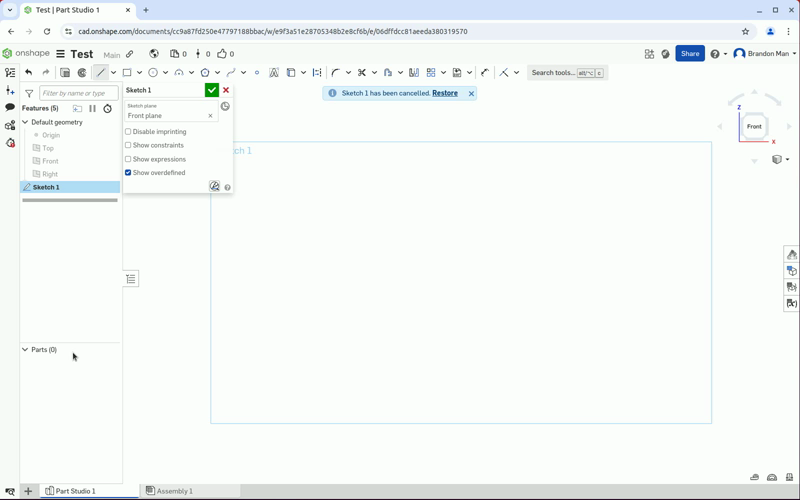
key_down(shift)
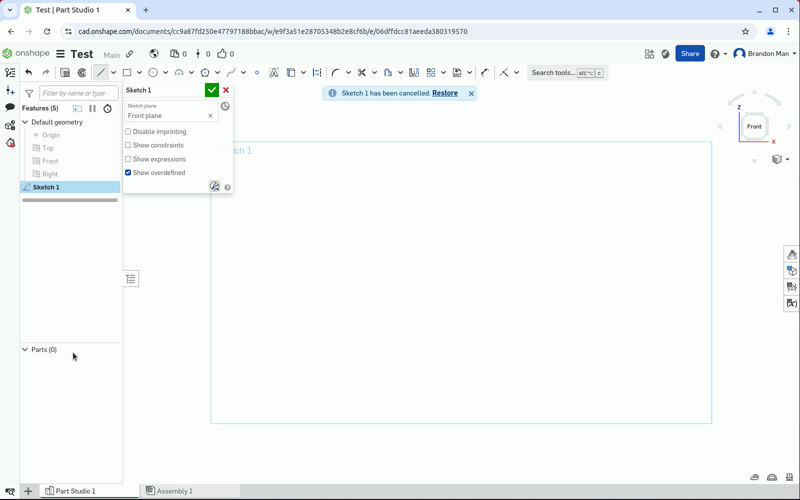
mouse_move(348, 309)
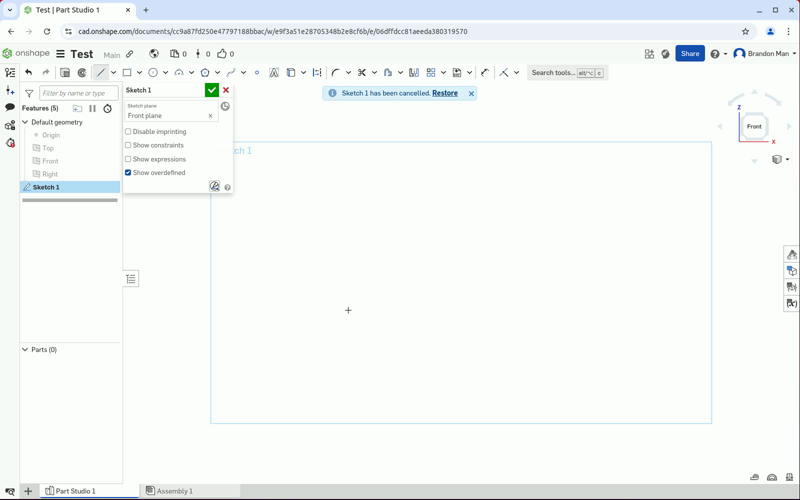
click(348, 309)
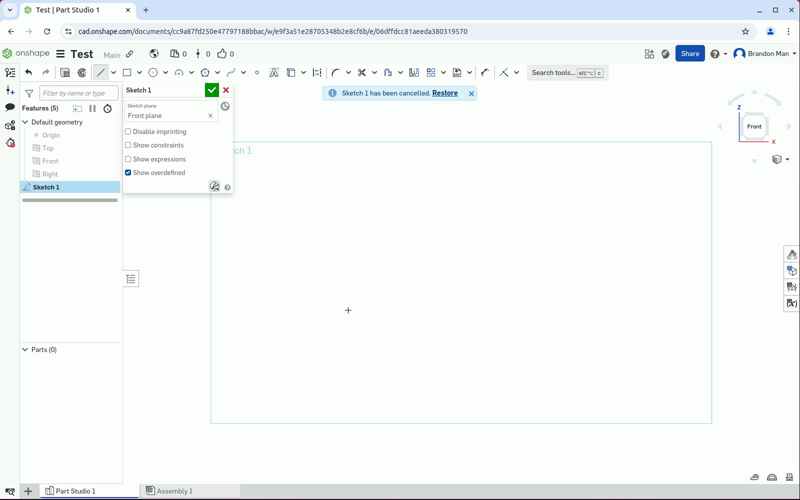
key_up(shift)
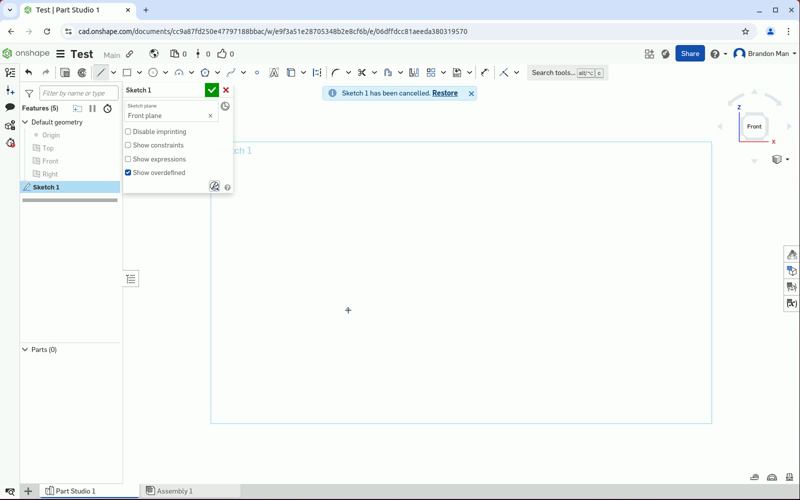
key_down(shift)
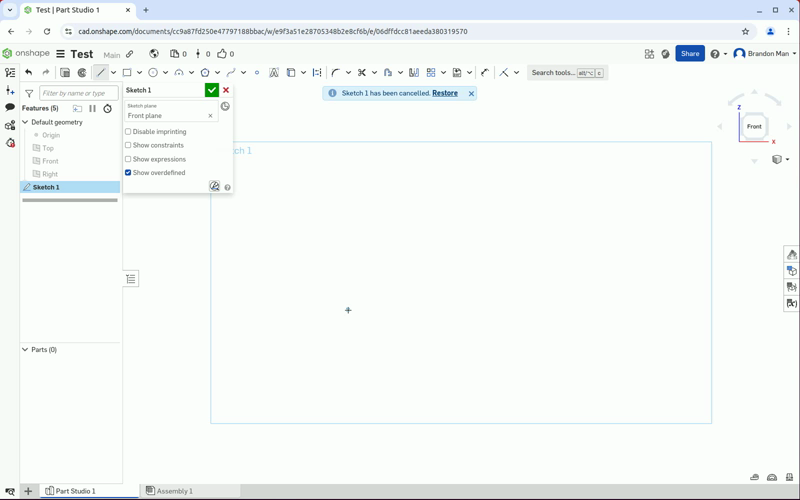
mouse_move(560, 309)
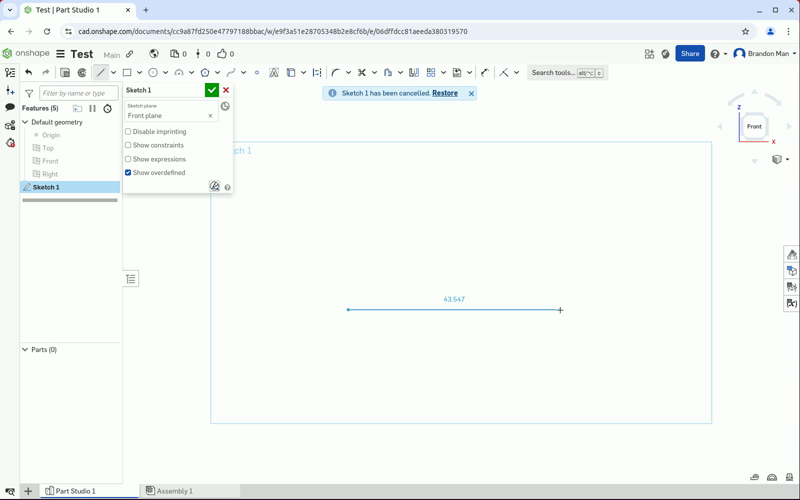
click(560, 309)
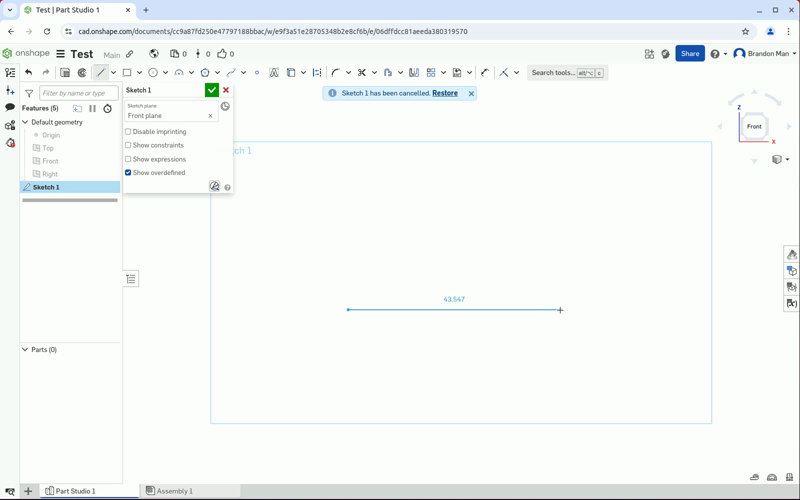
key_up(shift)
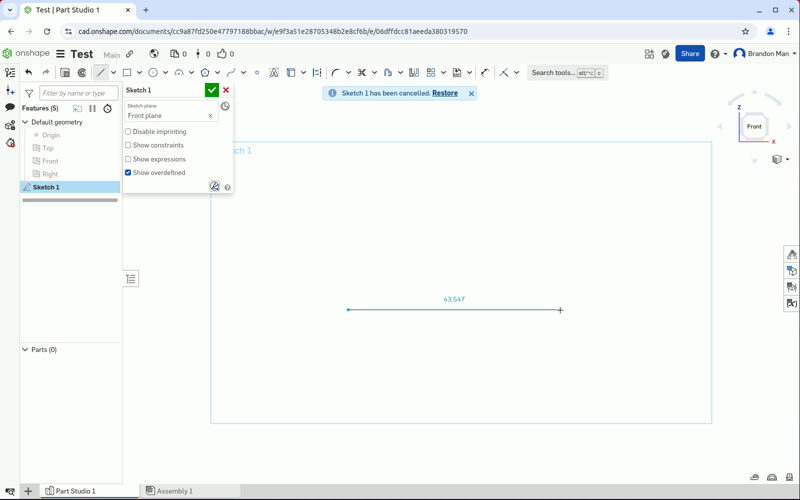
key_down(shift)
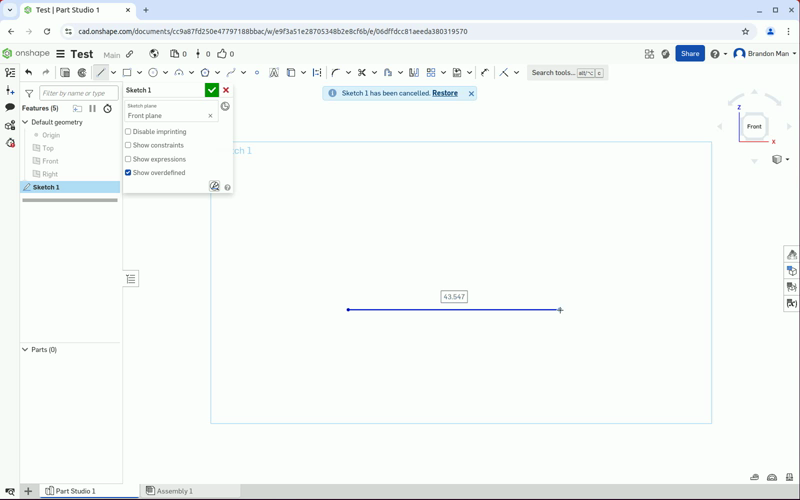
mouse_move(589, 309)
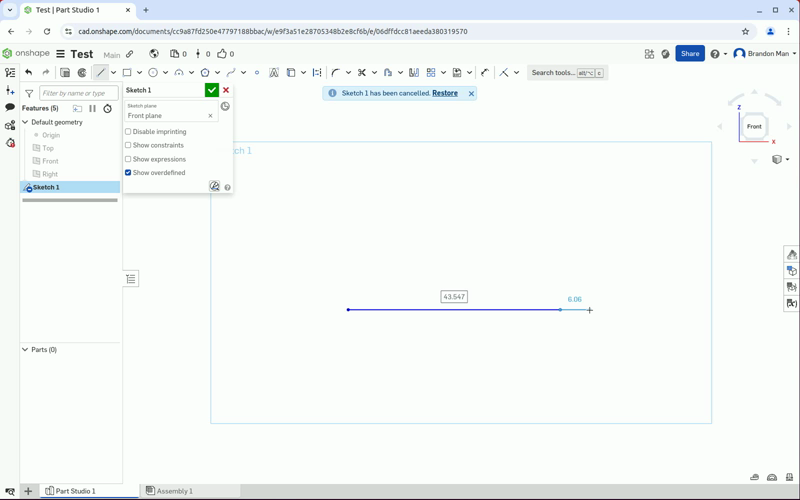
mouse_move(560, 271)
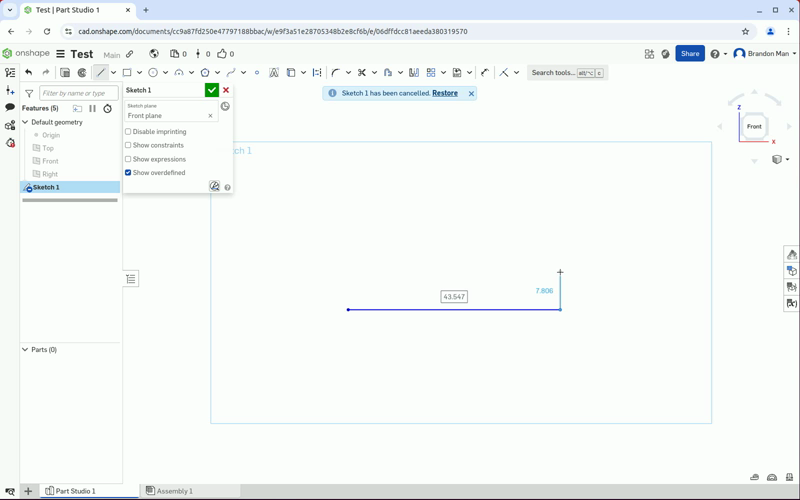
click(560, 271)
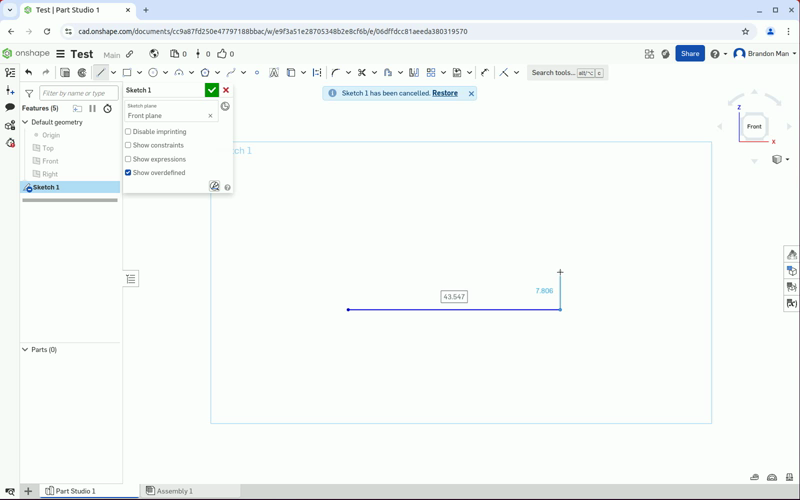
key_up(shift)
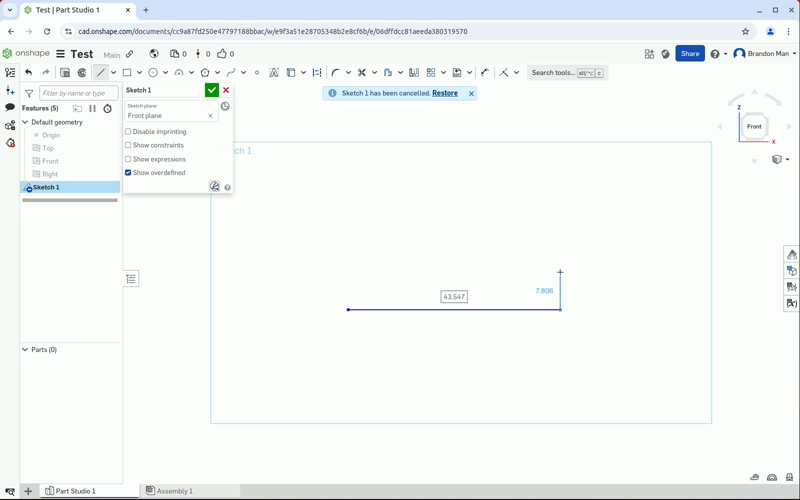
key_down(shift)
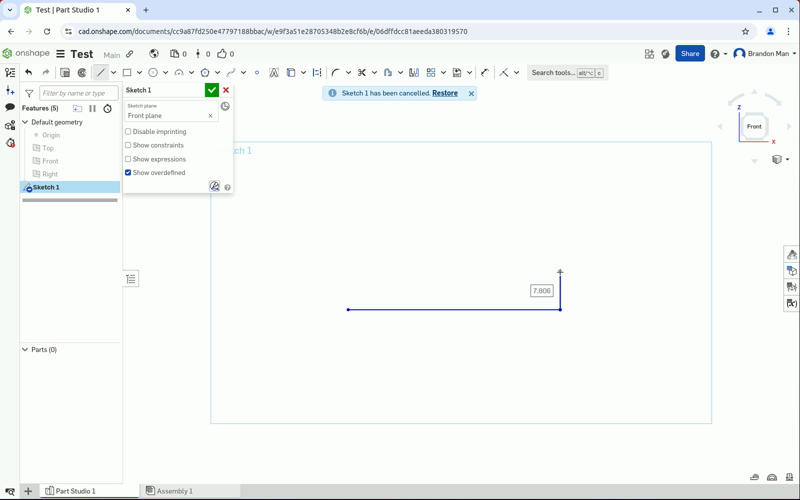
mouse_move(348, 271)
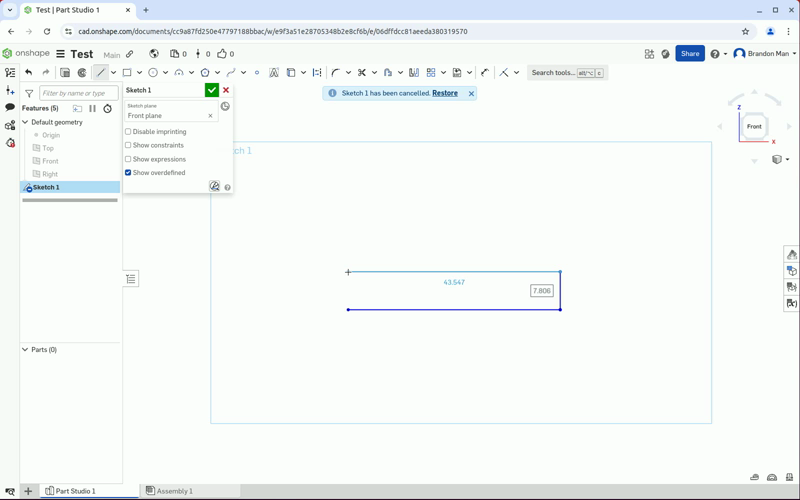
click(348, 271)
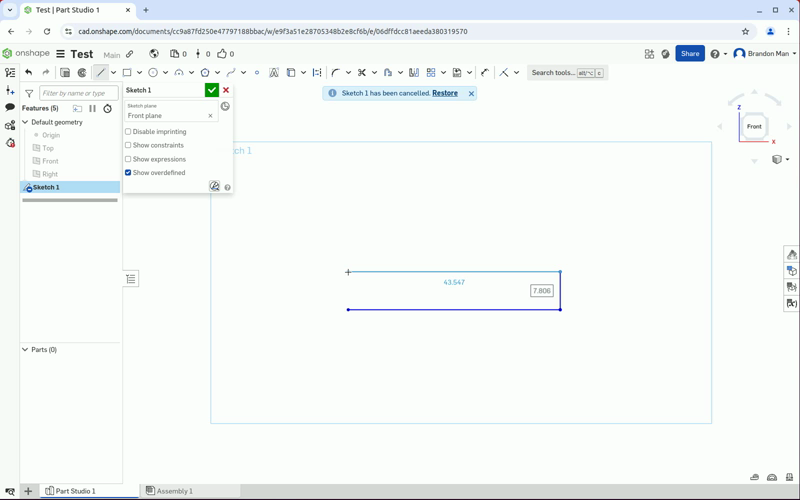
key_up(shift)
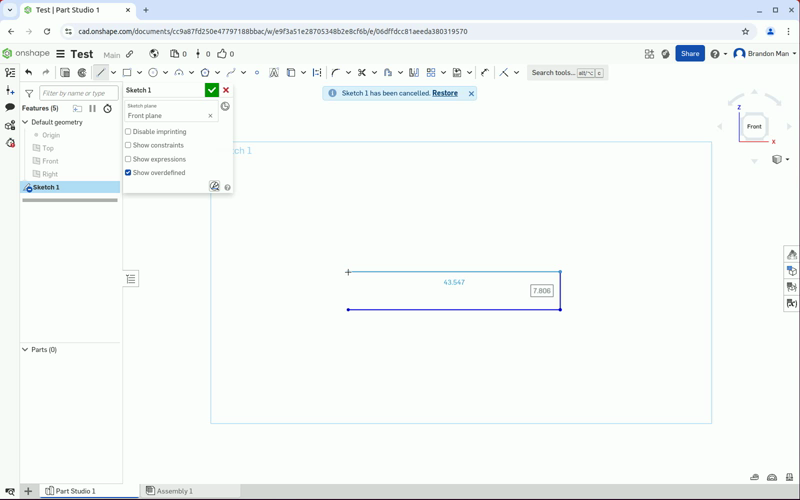
mouse_move(378, 271)
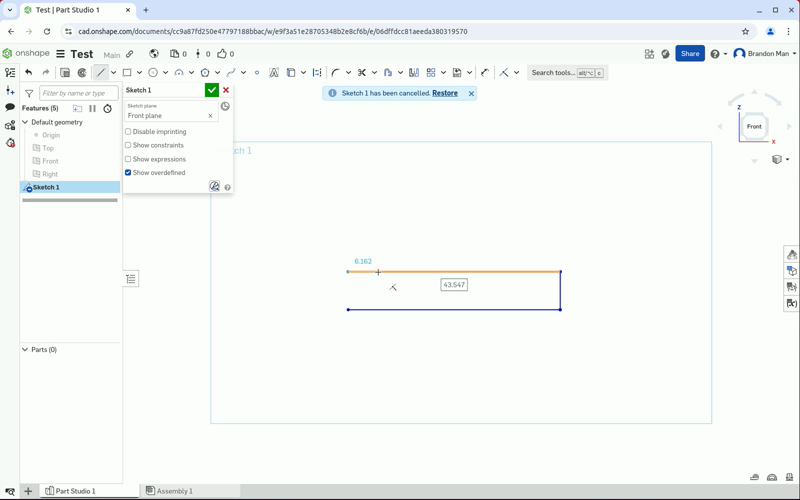
key_down(shift)
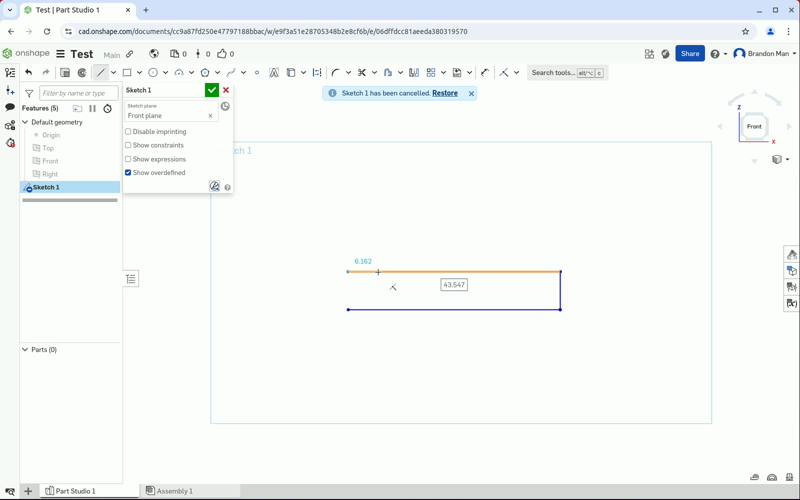
mouse_move(348, 309)
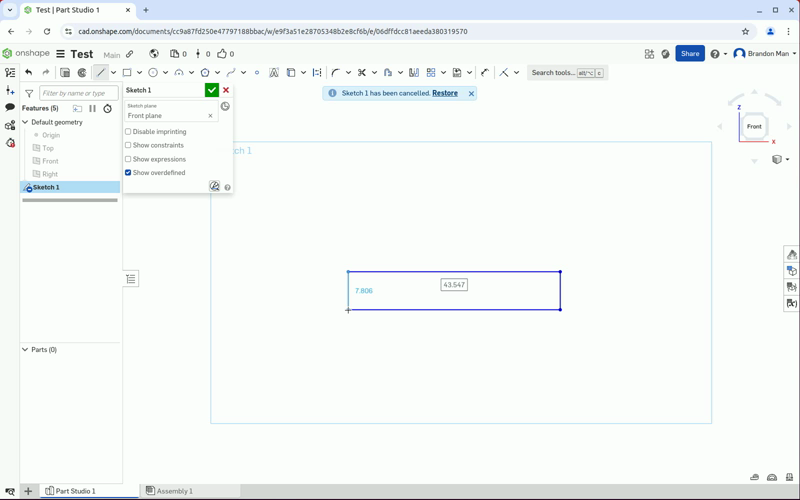
key_up(shift)
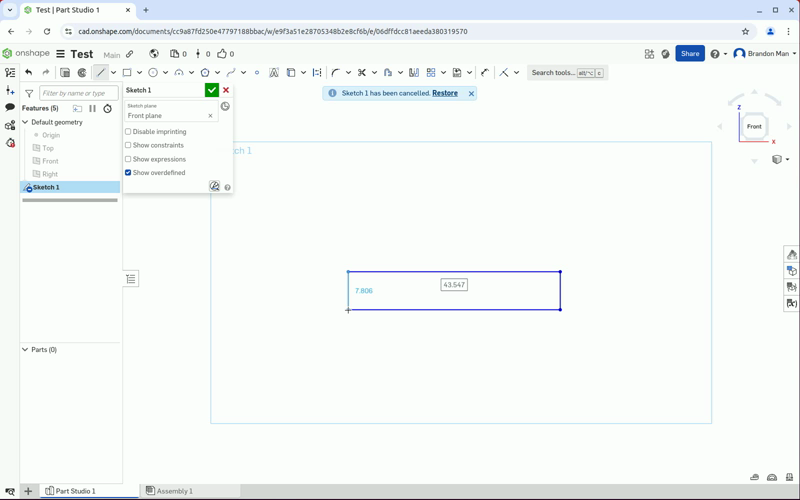
click(348, 309)
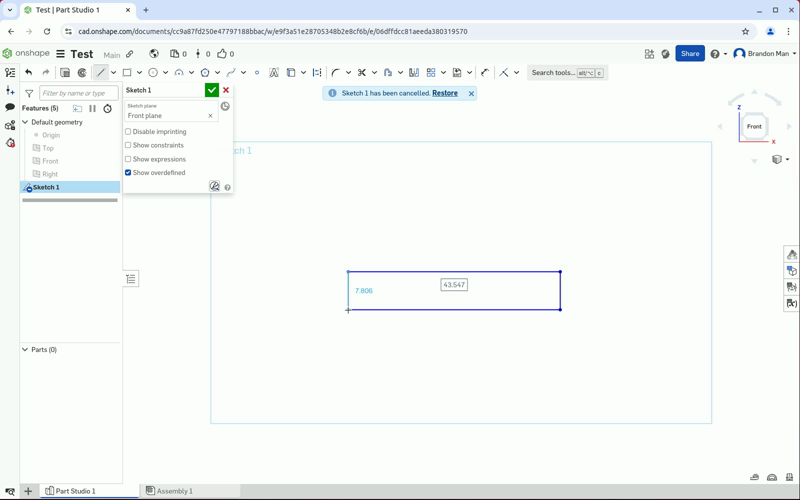
key(esc)
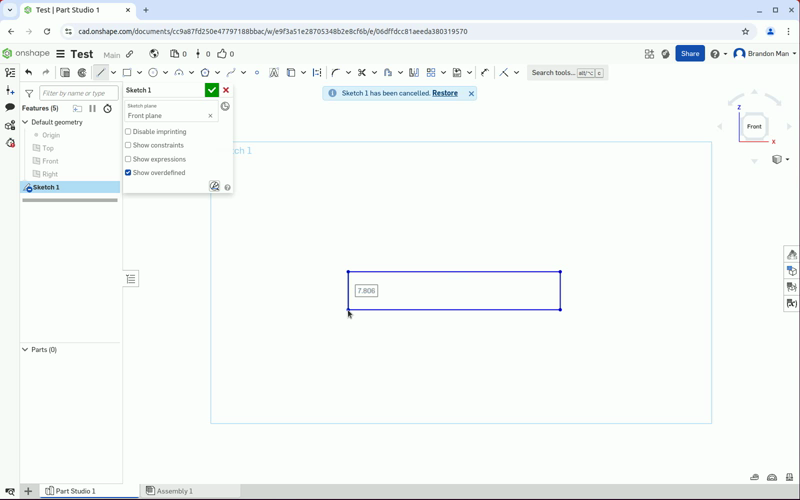
key(c)
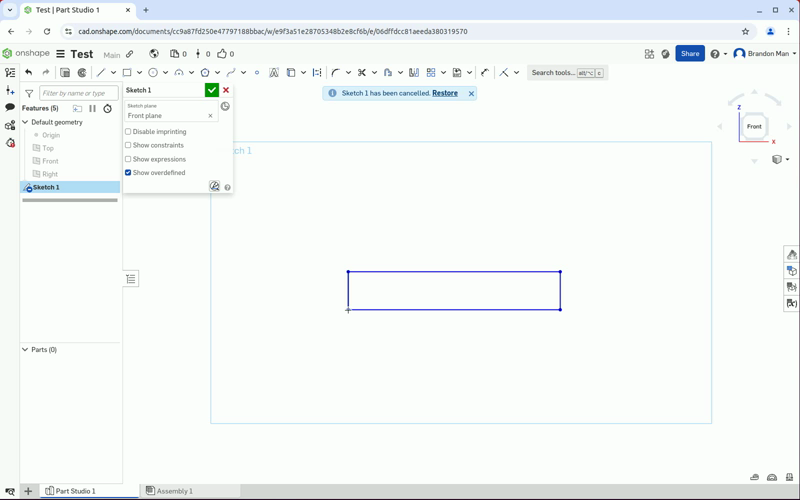
key_down(shift)
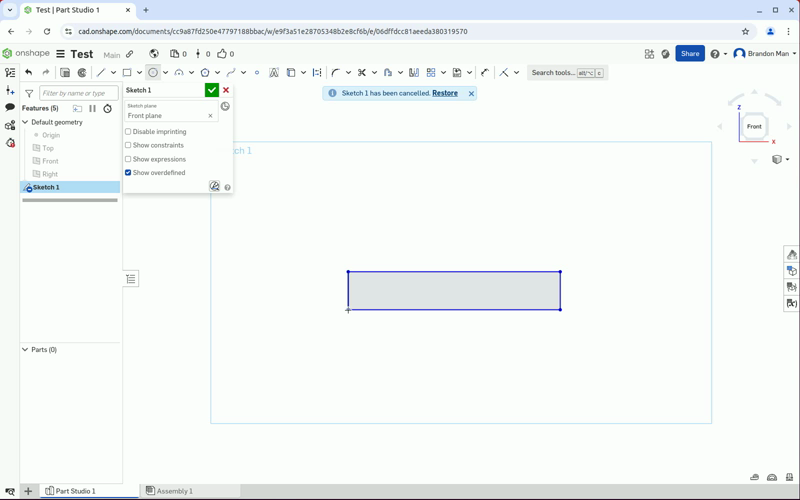
mouse_move(368, 289)
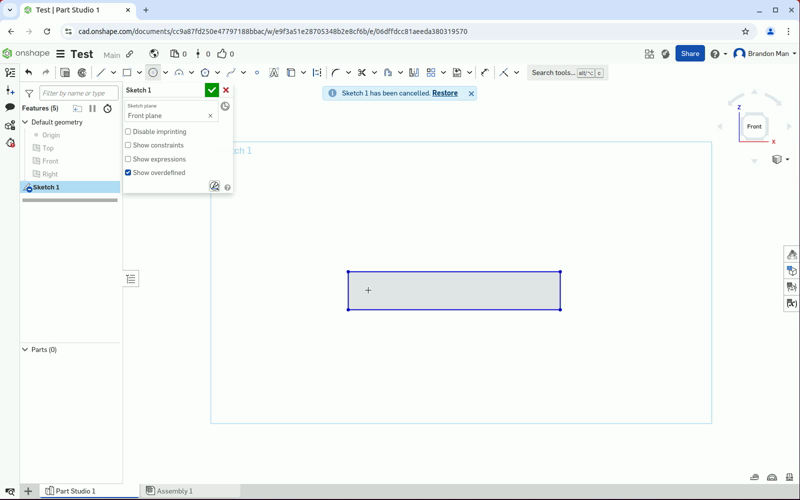
click(368, 289)
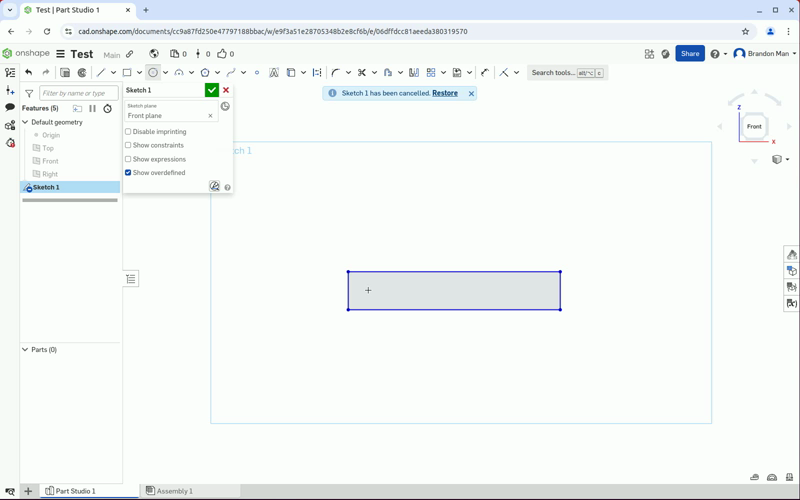
key_up(shift)
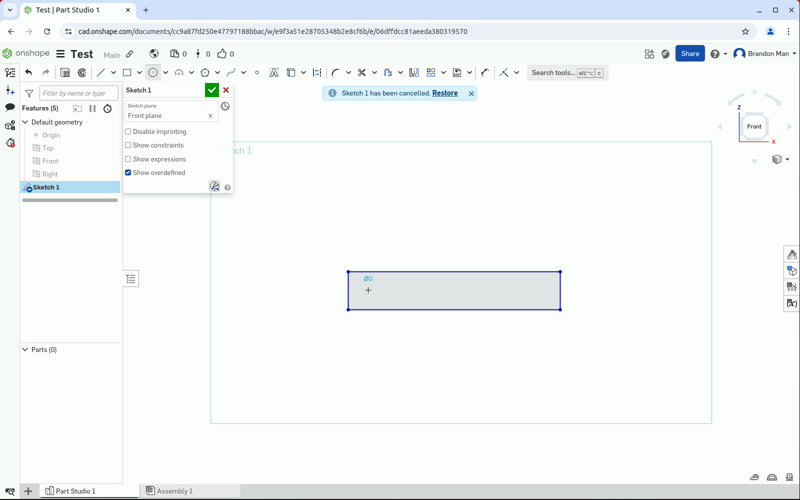
mouse_move(377, 289)
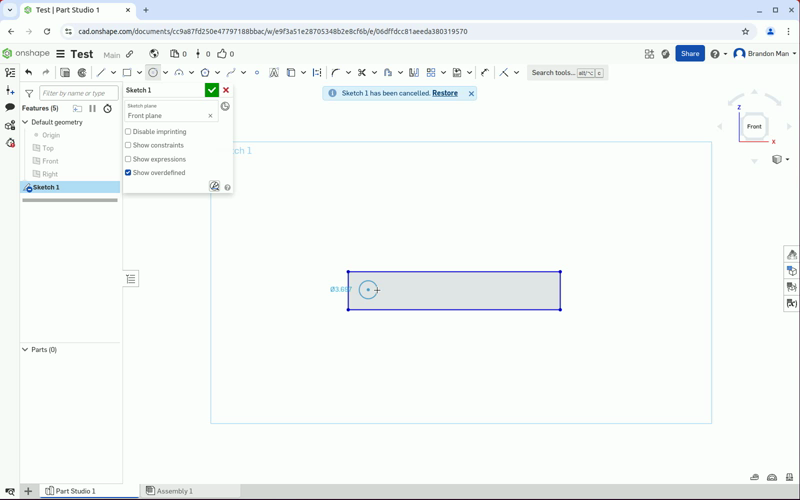
click(377, 289)
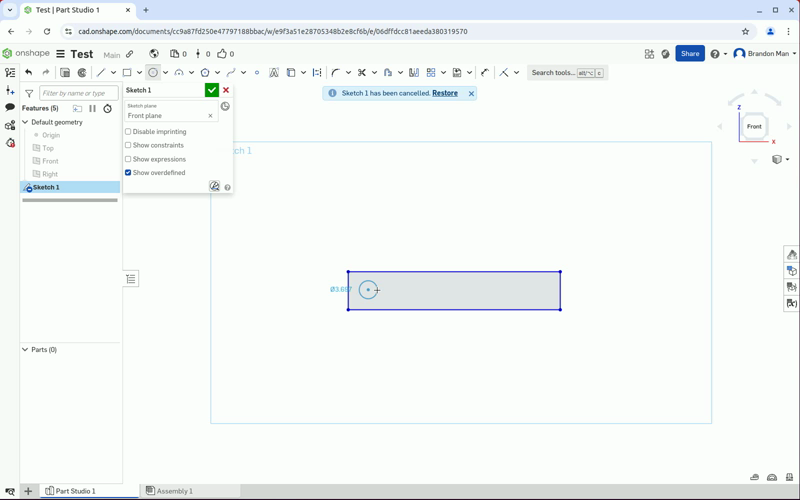
key(esc)
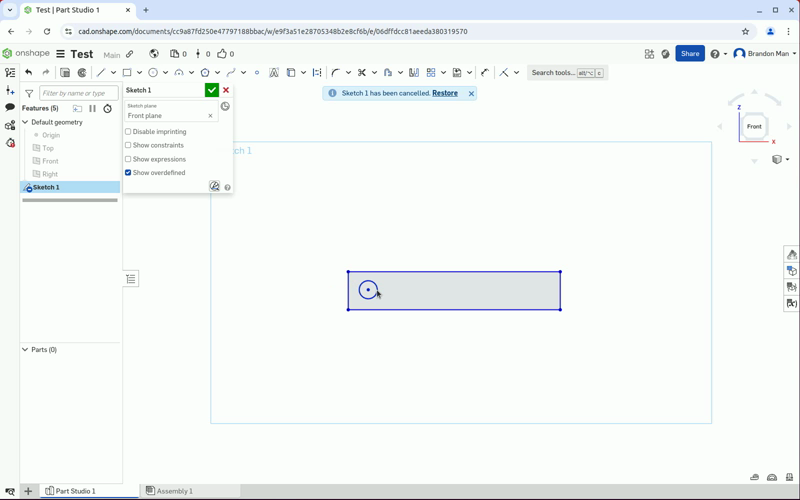
key(c)
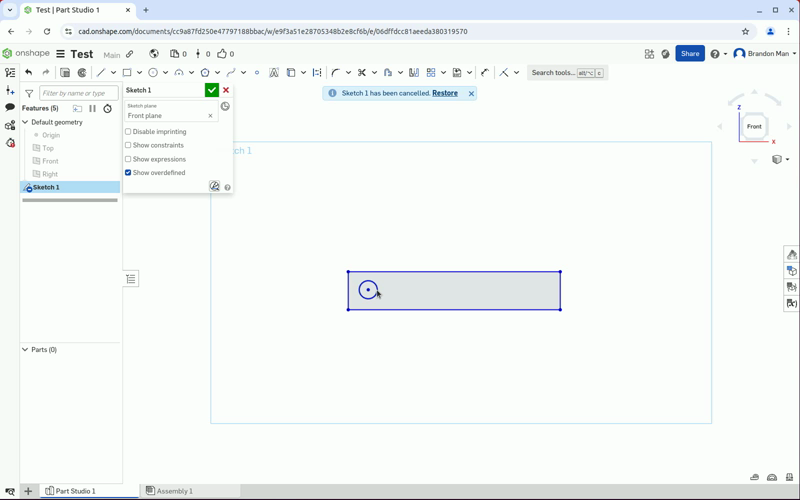
key_down(shift)
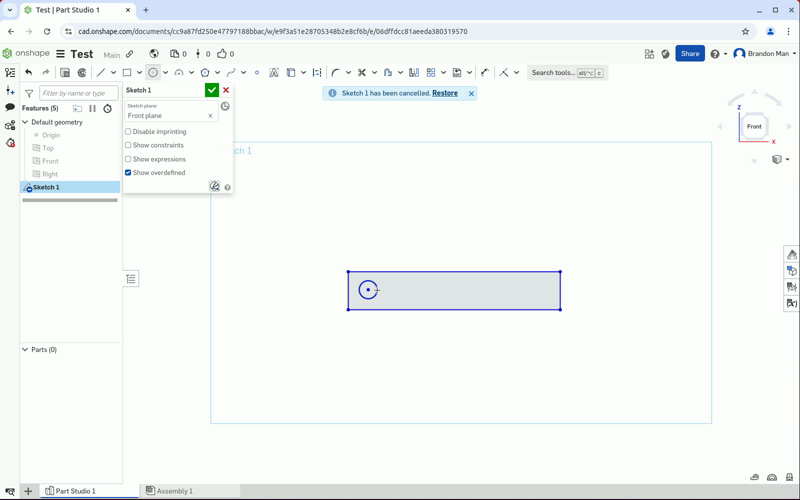
mouse_move(419, 289)
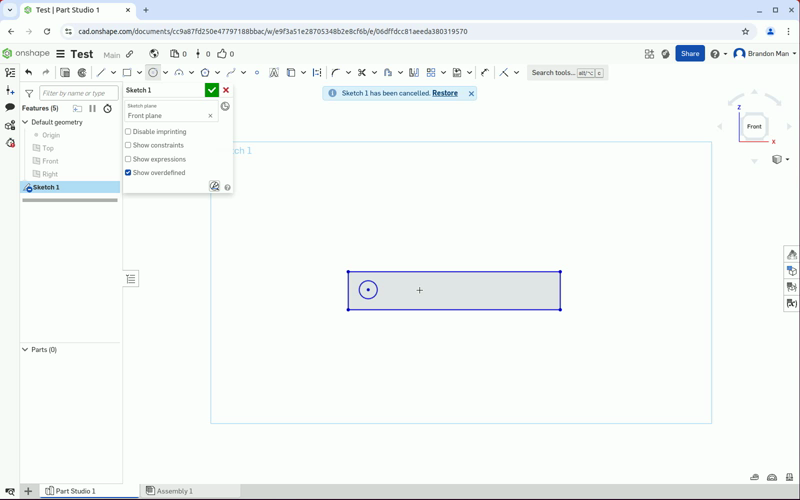
click(419, 289)
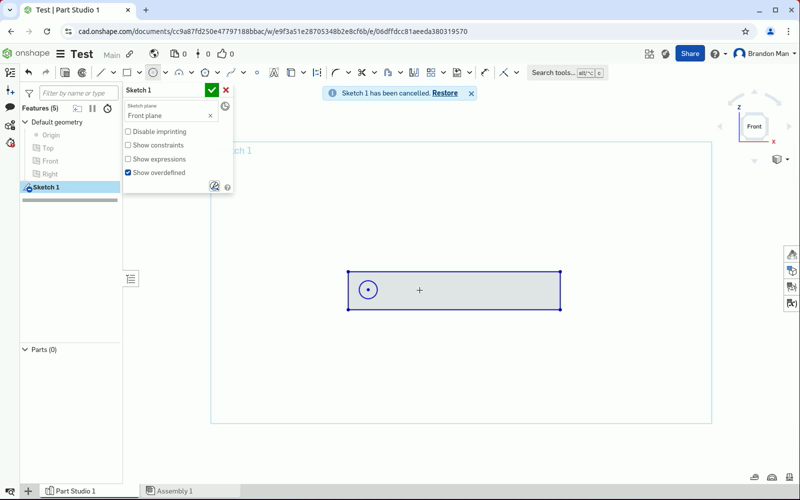
key_up(shift)
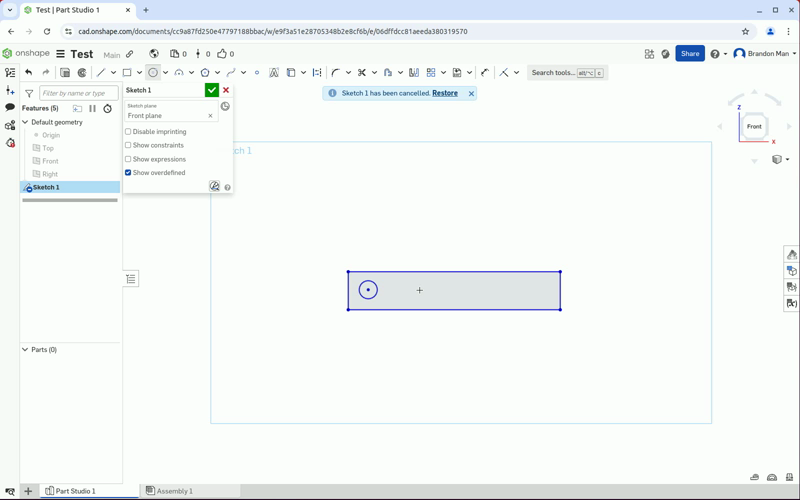
mouse_move(428, 289)
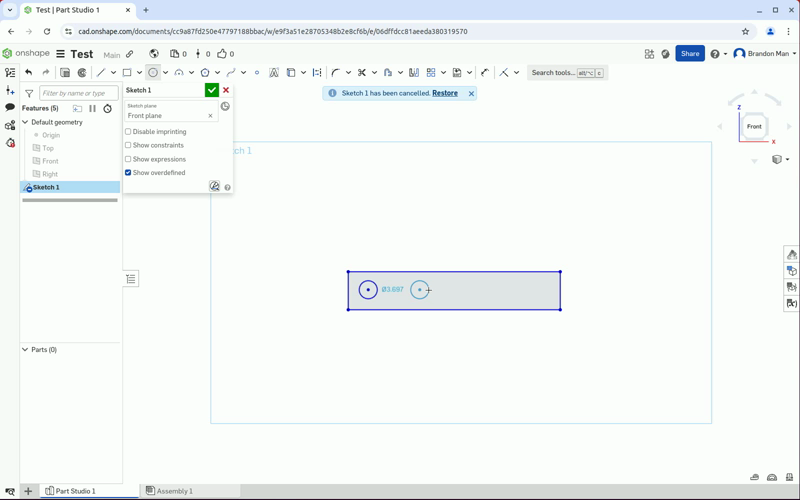
click(428, 289)
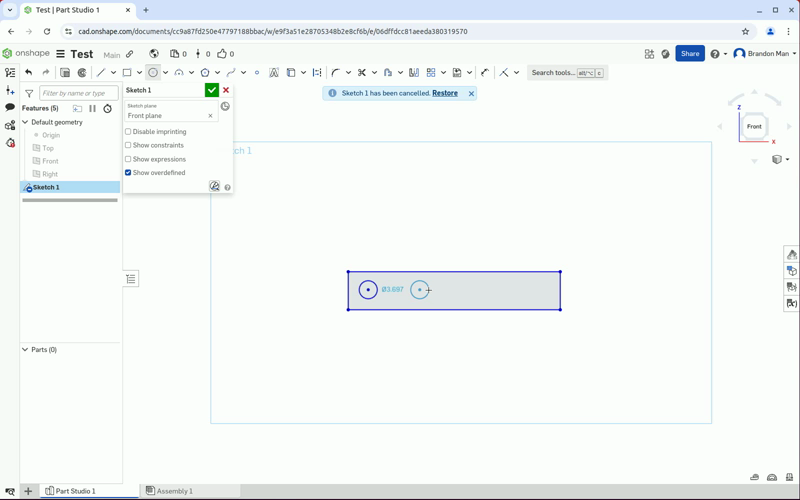
key(esc)
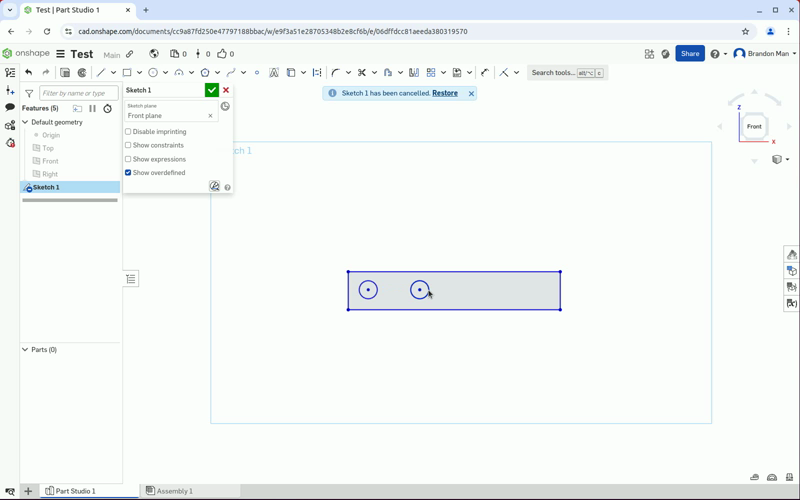
mouse_move(392, 293)
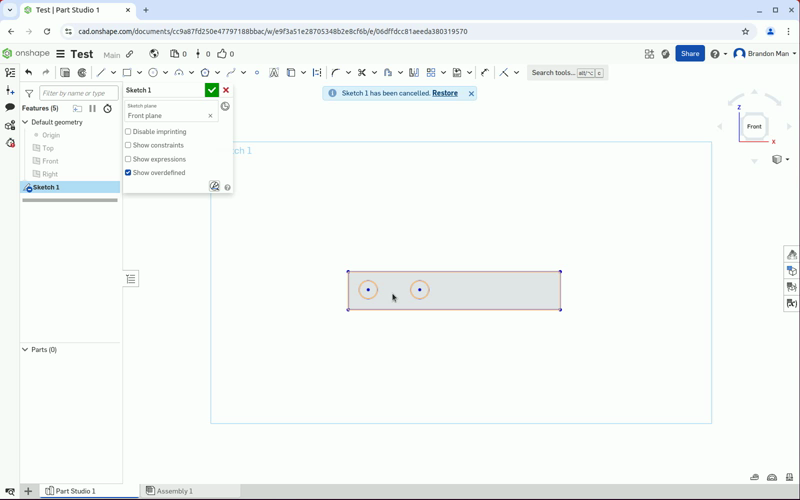
click(392, 293)
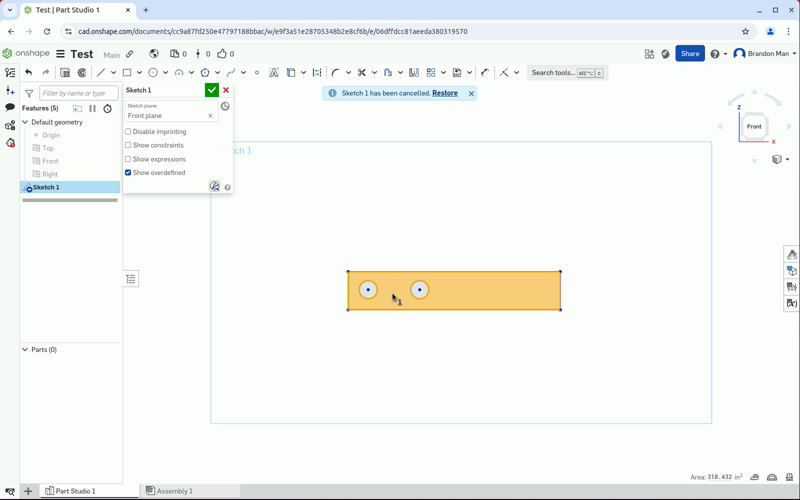
mouse_move(73, 352)
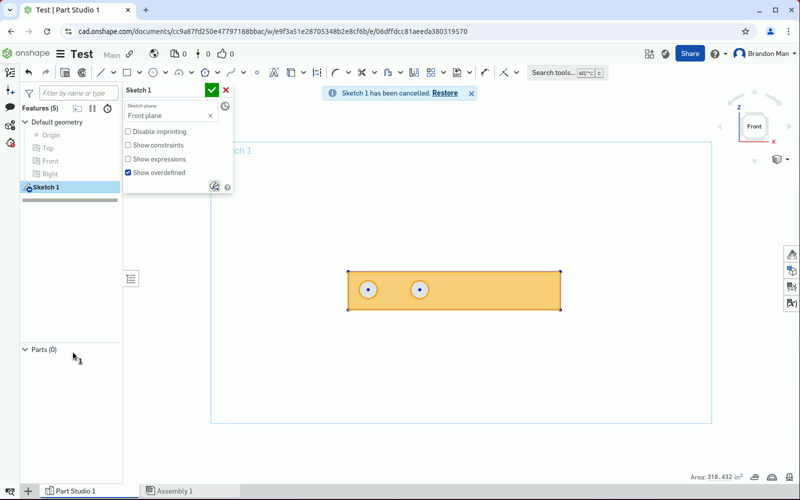
key(shift+y)
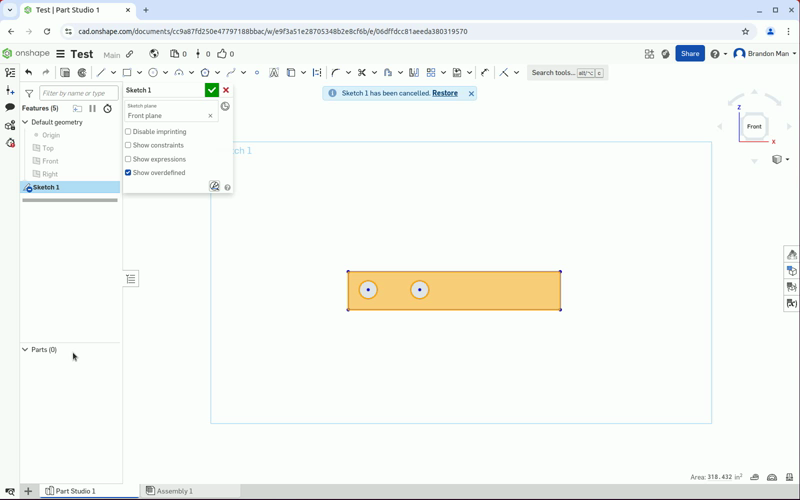
key(shift+e)
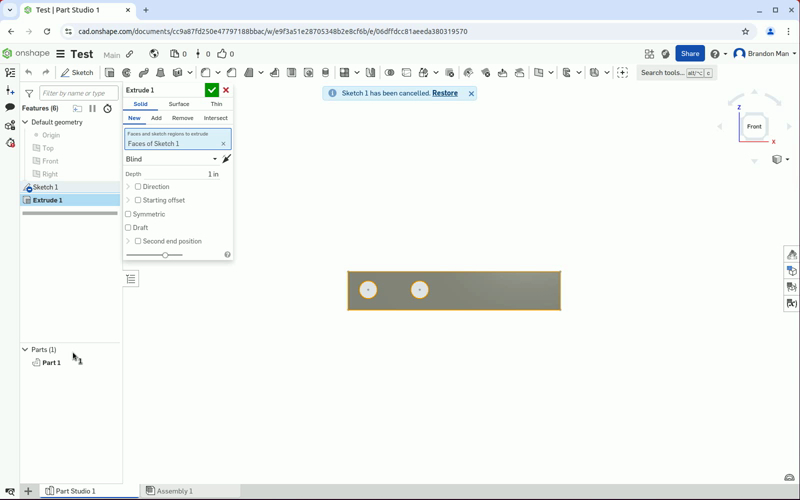
mouse_move(143, 106)
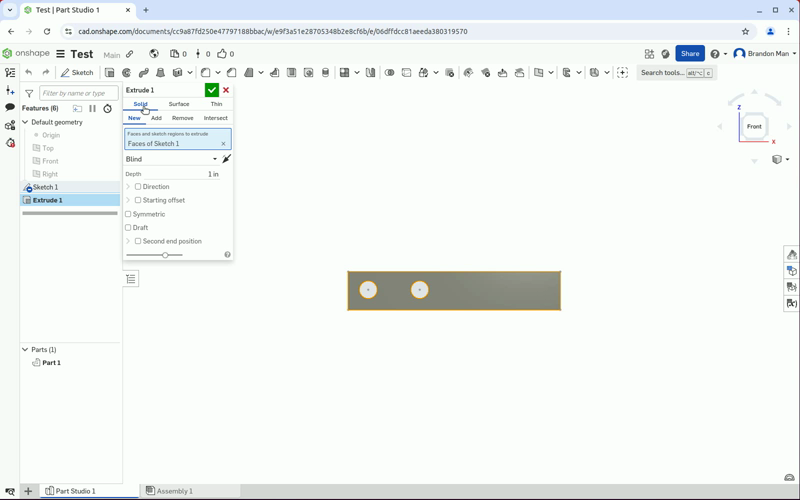
click(143, 106)
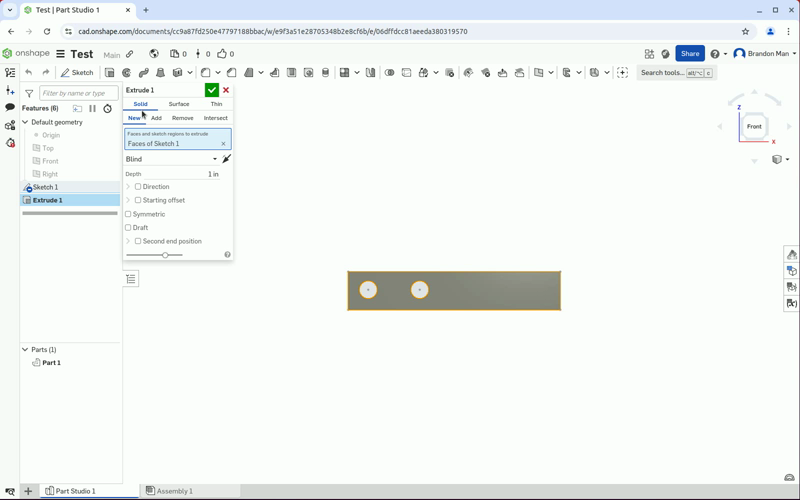
mouse_move(137, 120)
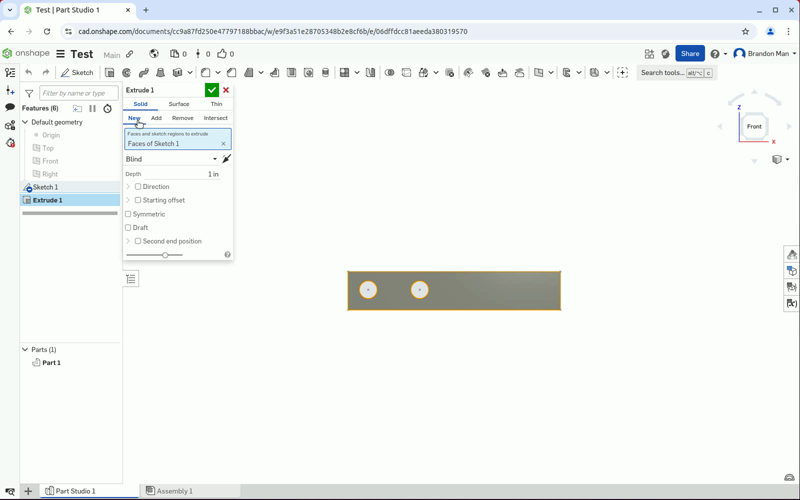
click(137, 120)
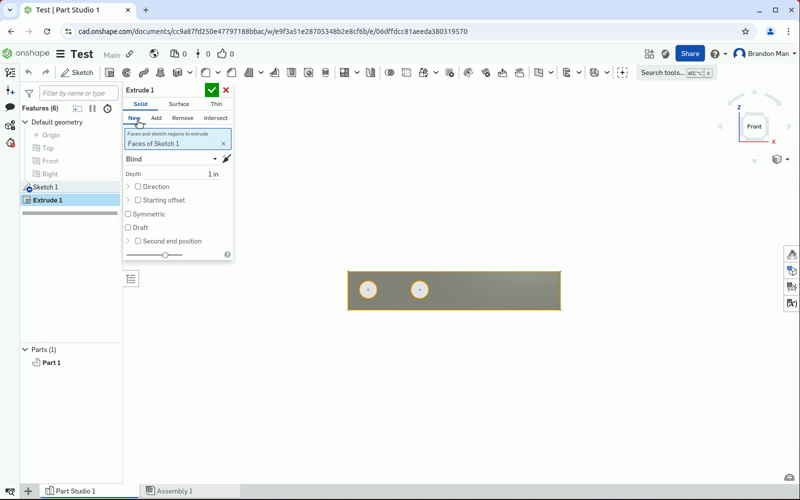
key(tab, 4)
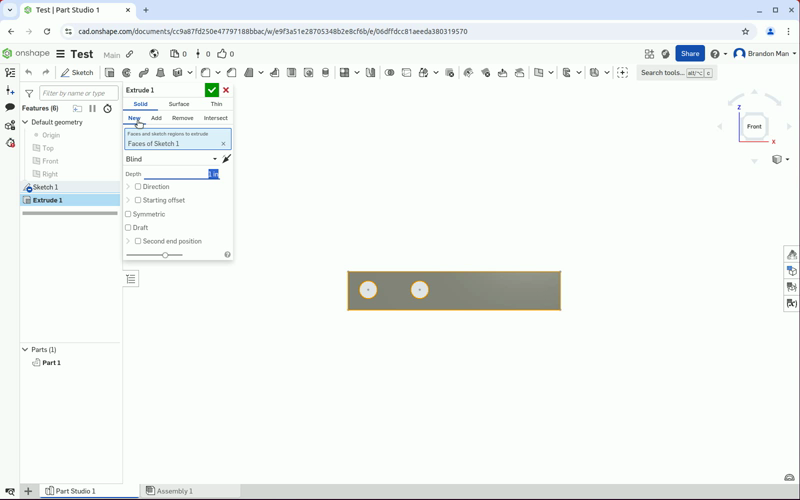
text(1.204)
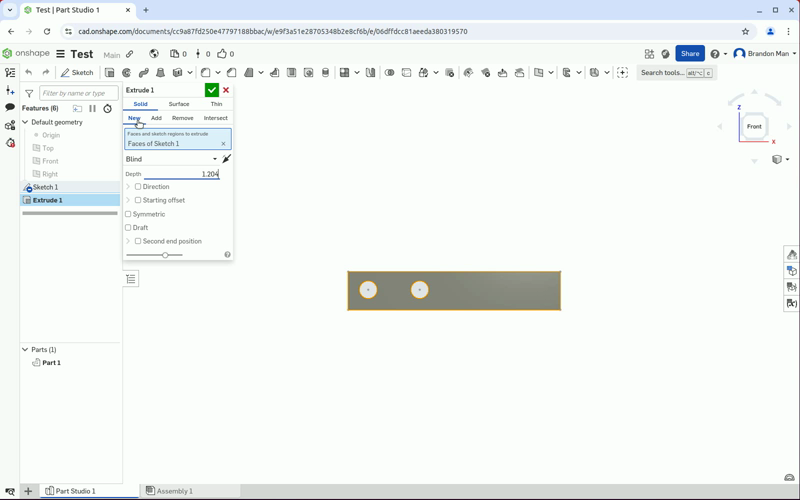
key(enter)
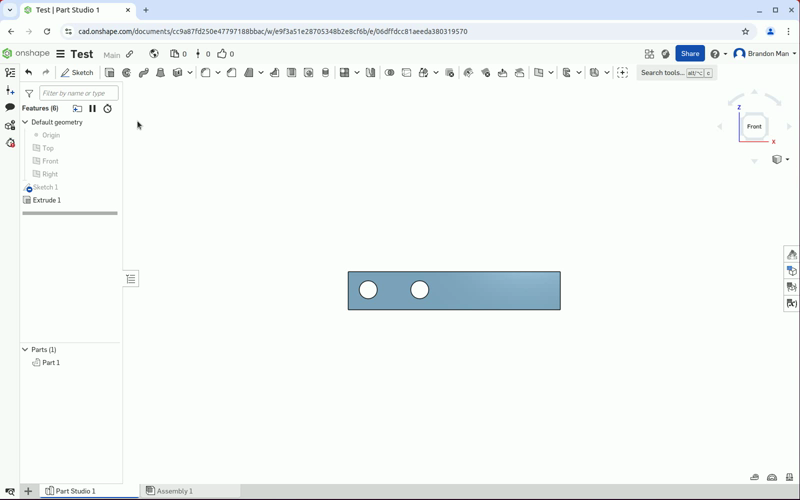
key(shift+h)
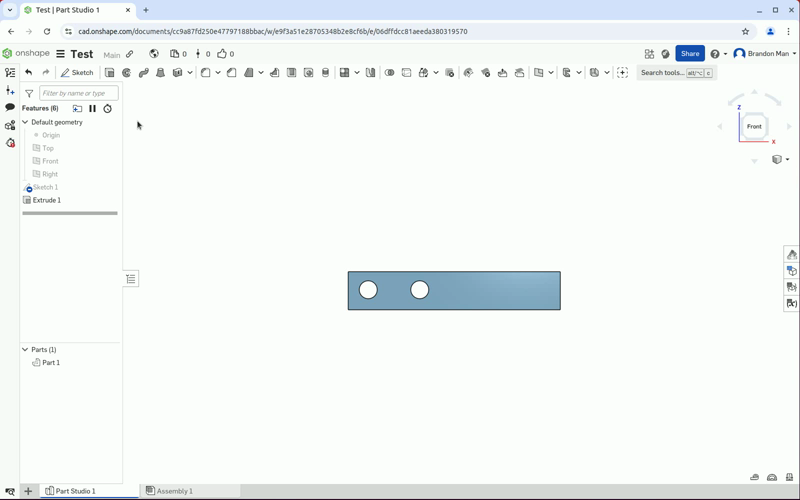
key(shift+h)
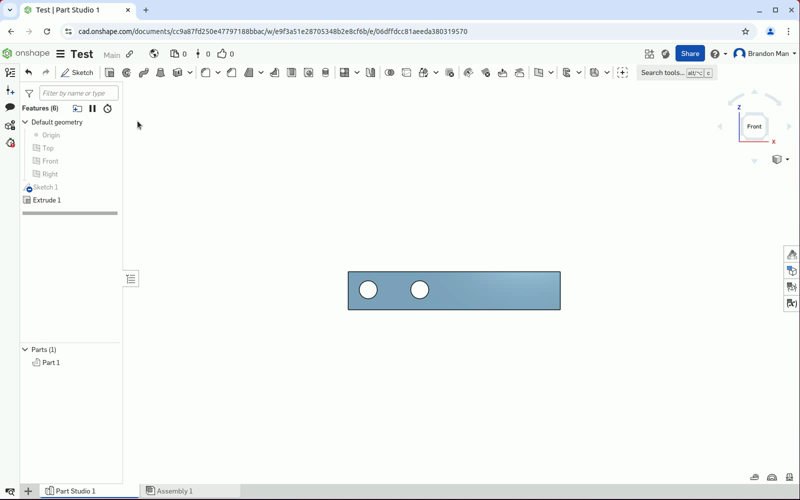
mouse_move(73, 189)
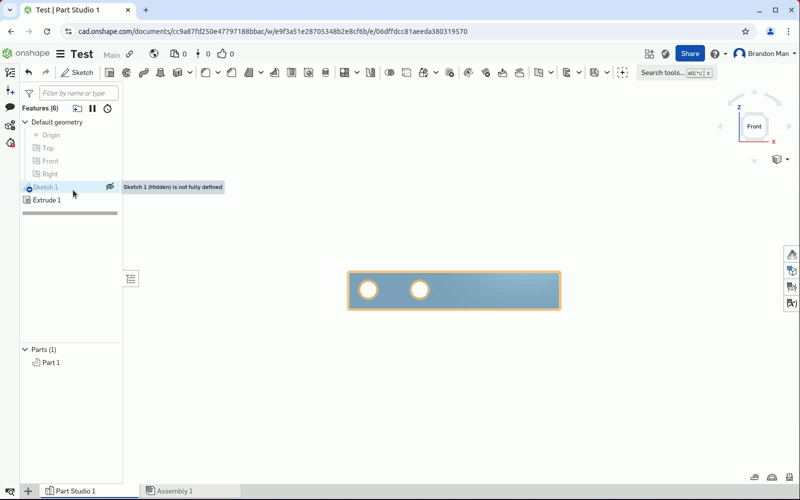
click(73, 189)
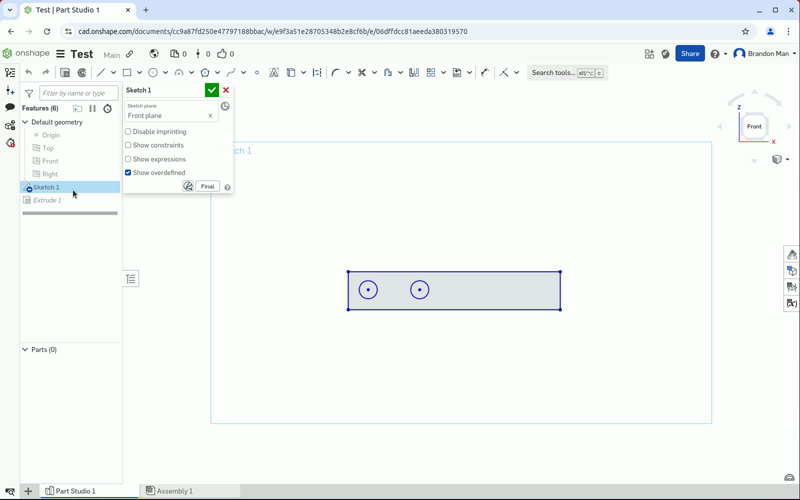
mouse_move(229, 92)
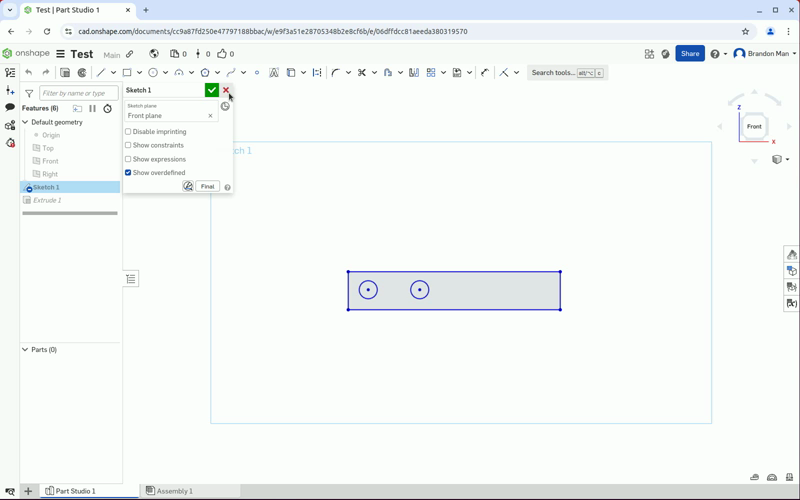
click(229, 92)
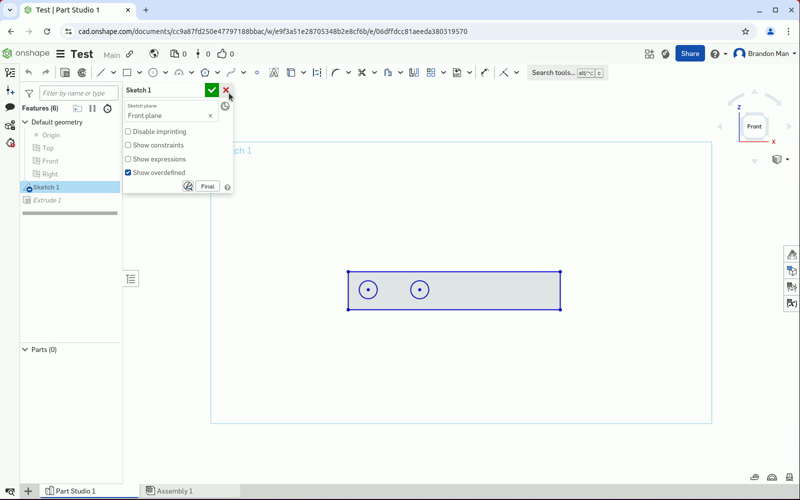
key(shift+s)
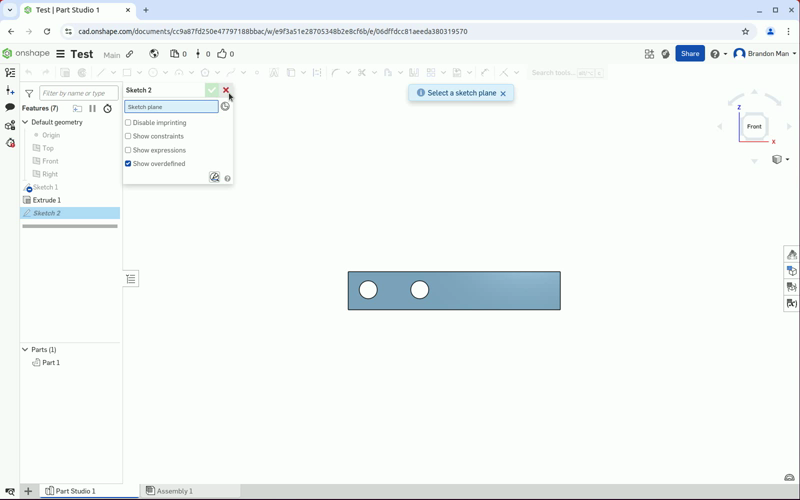
mouse_move(73, 163)
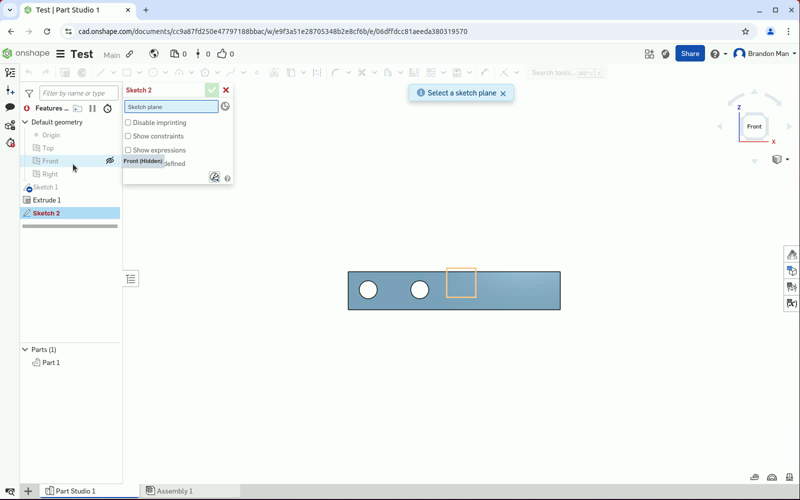
click(73, 163)
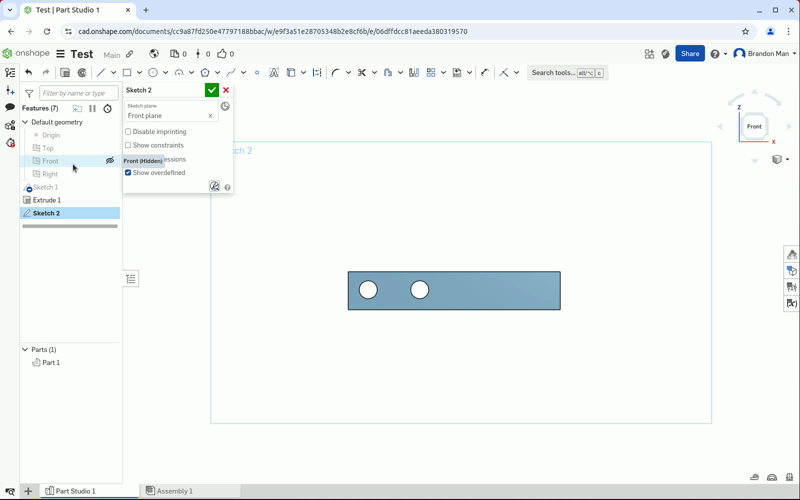
mouse_move(73, 352)
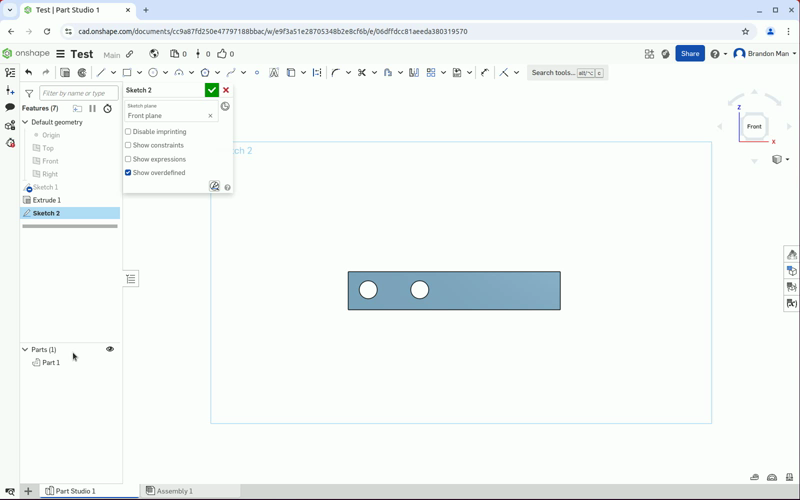
key(y)
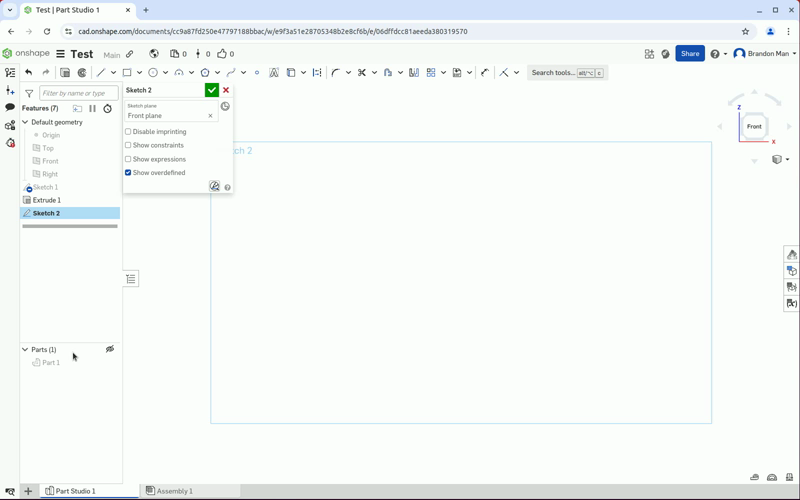
key(l)
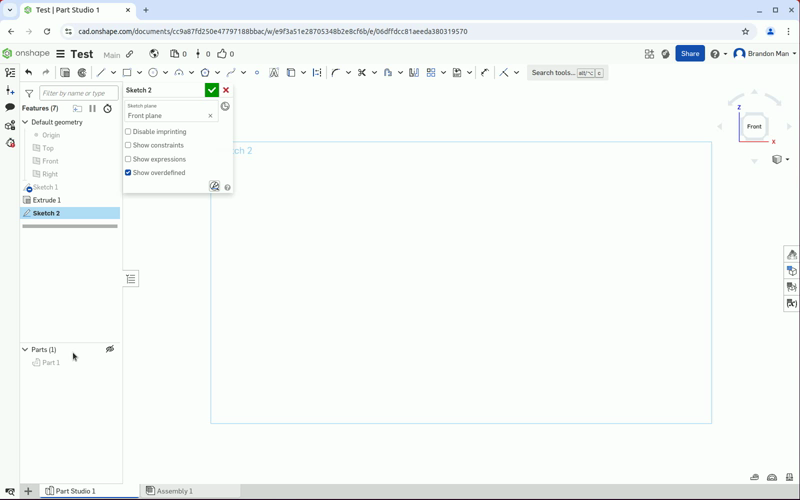
key_down(shift)
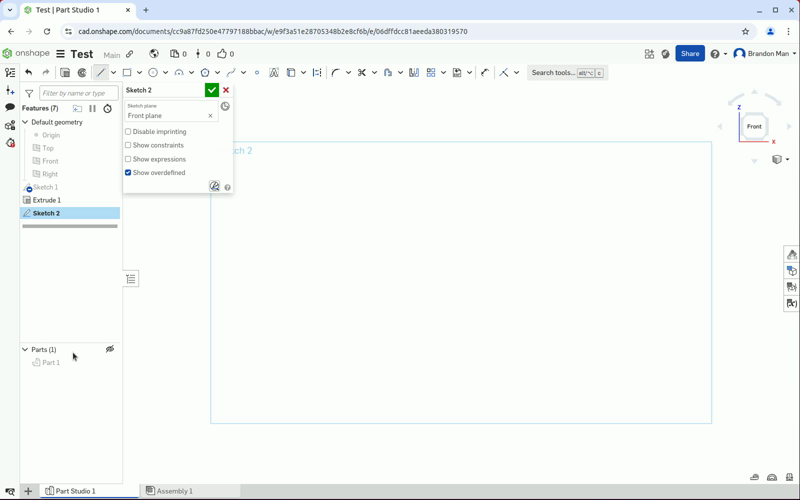
mouse_move(348, 309)
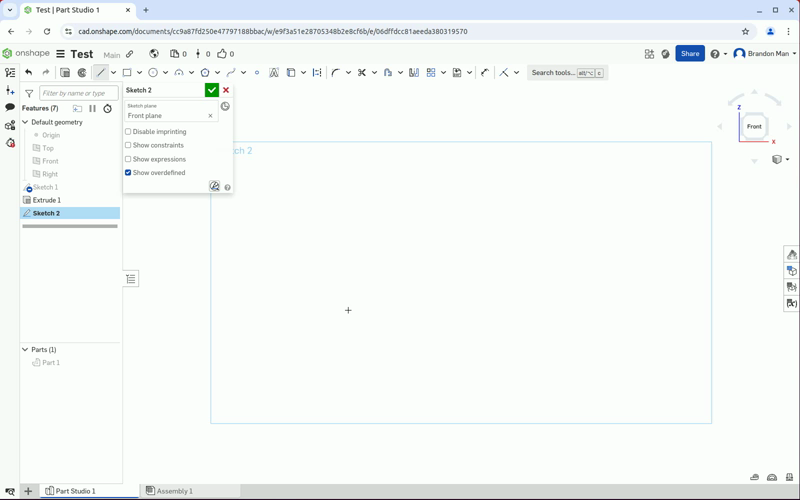
click(348, 309)
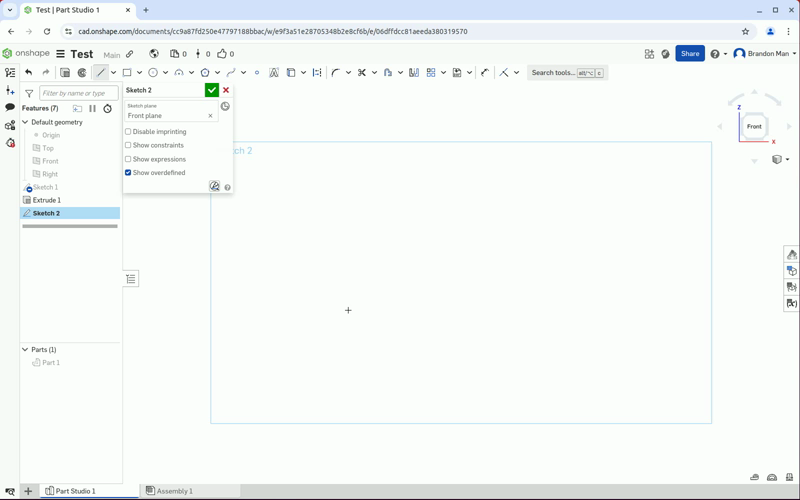
key_up(shift)
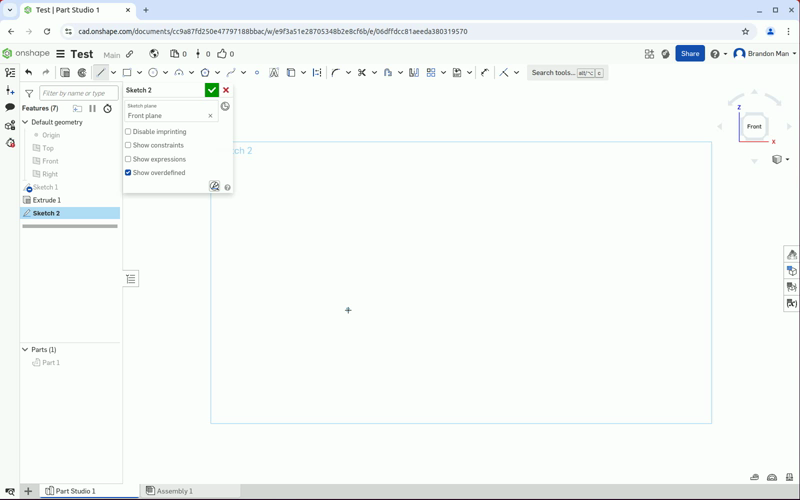
key_down(shift)
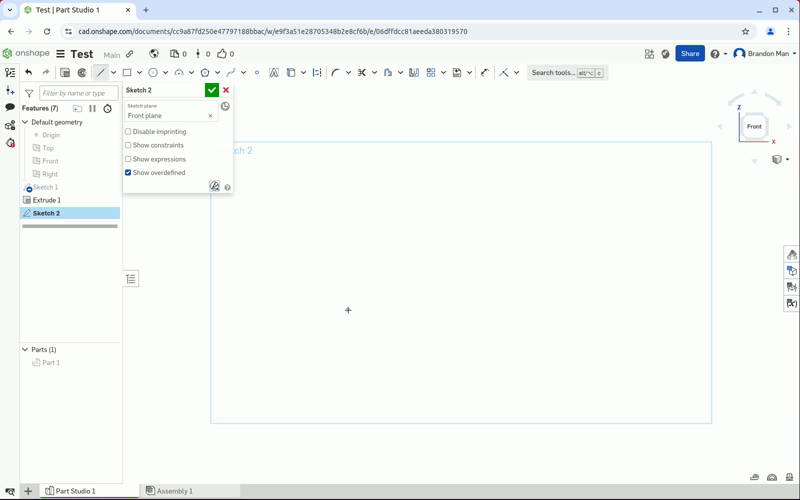
mouse_move(560, 309)
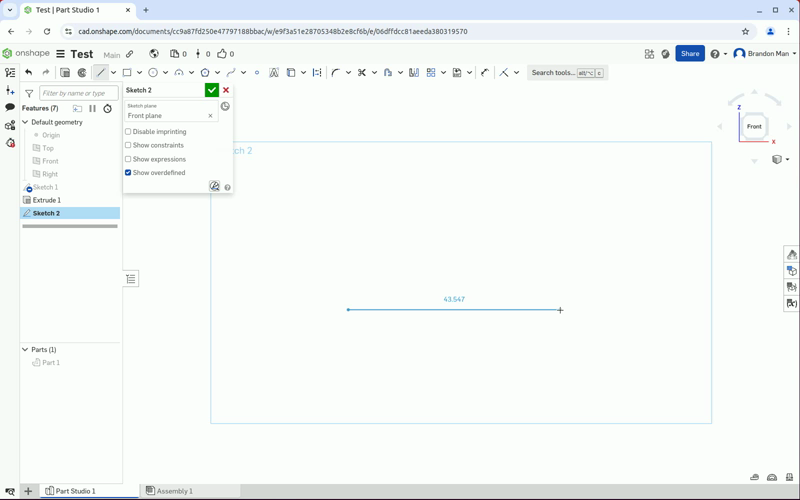
click(560, 309)
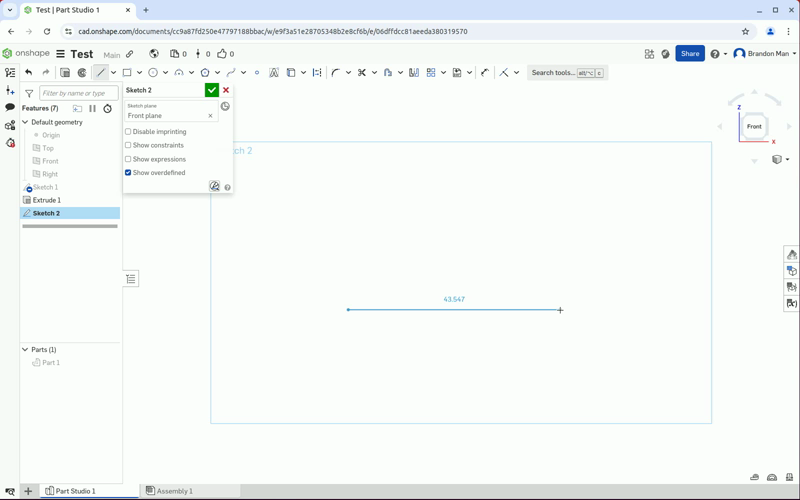
key_up(shift)
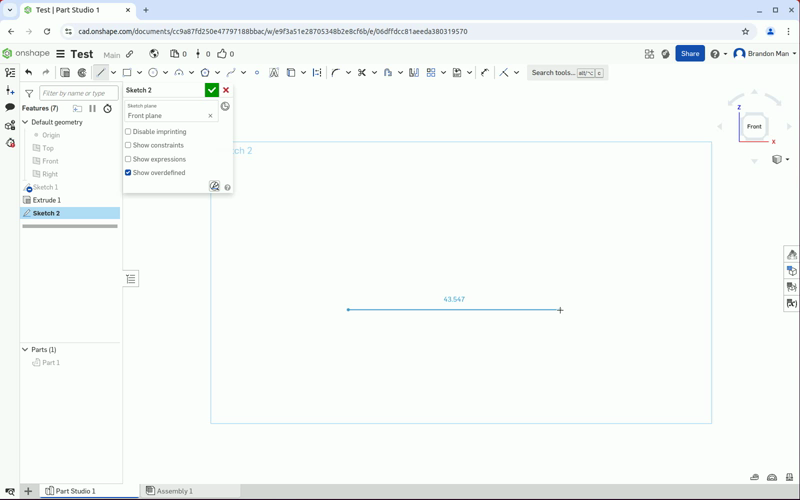
key_down(shift)
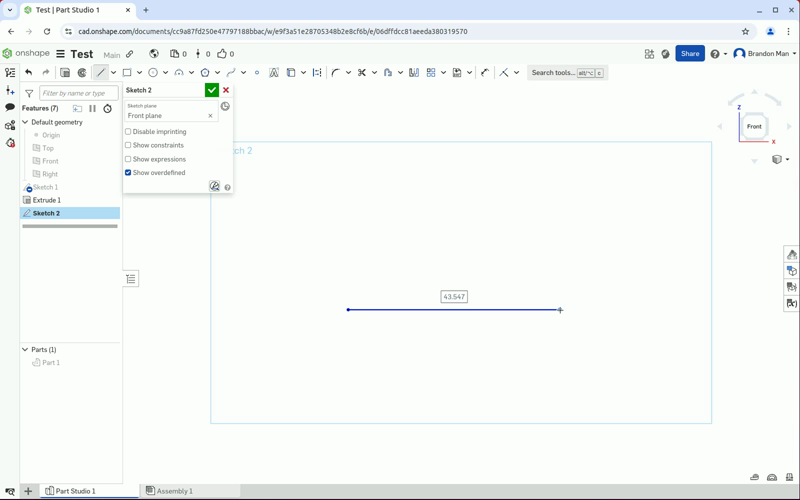
mouse_move(589, 309)
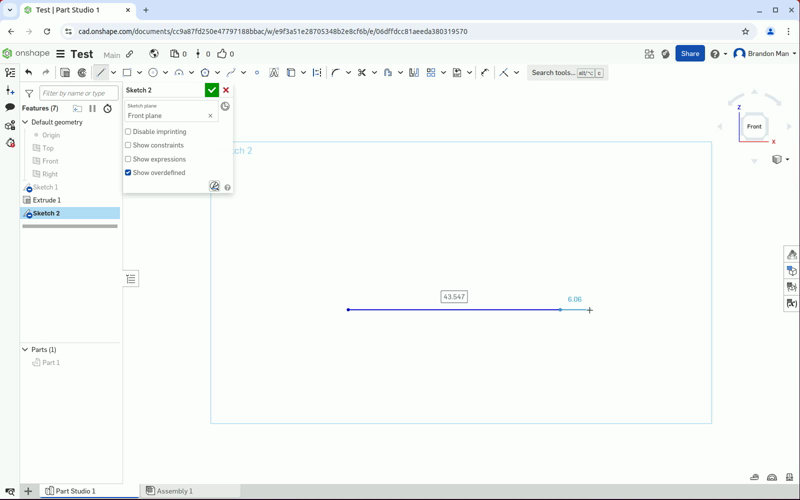
mouse_move(560, 271)
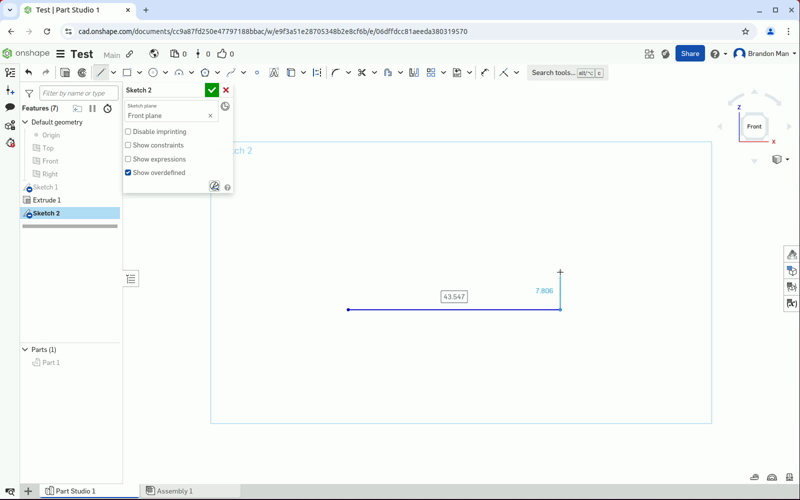
click(560, 271)
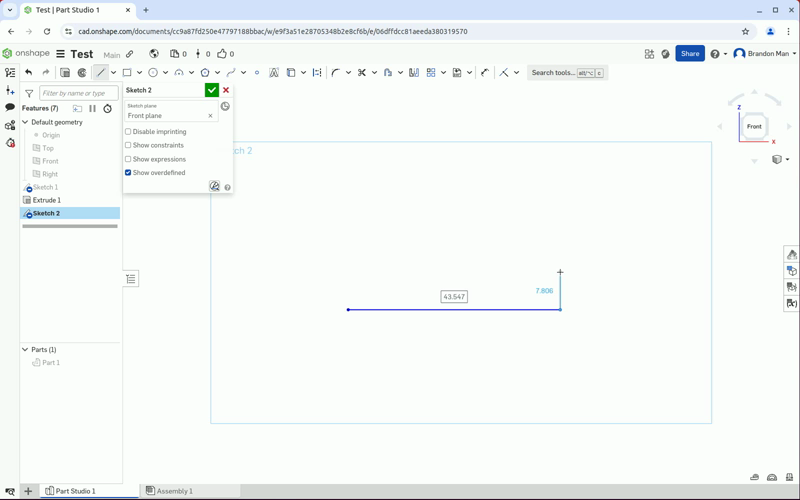
key_up(shift)
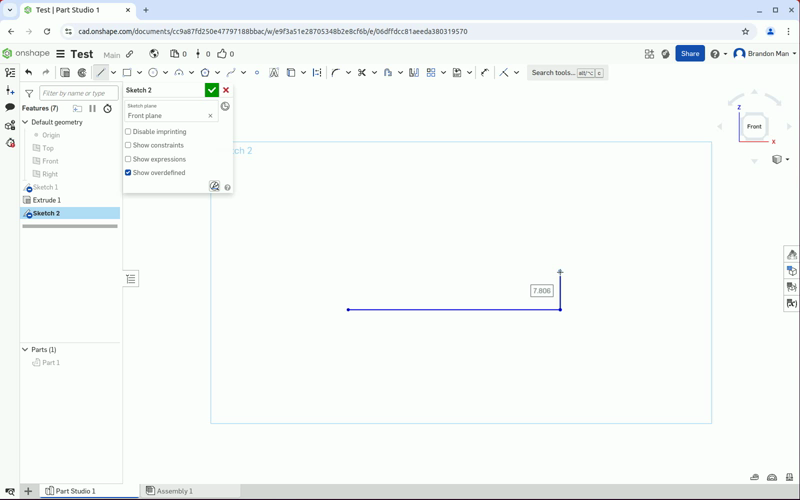
key_down(shift)
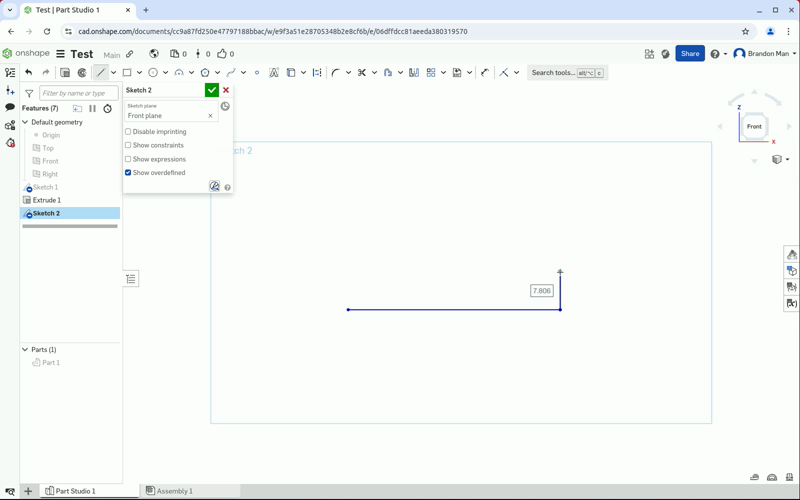
mouse_move(348, 271)
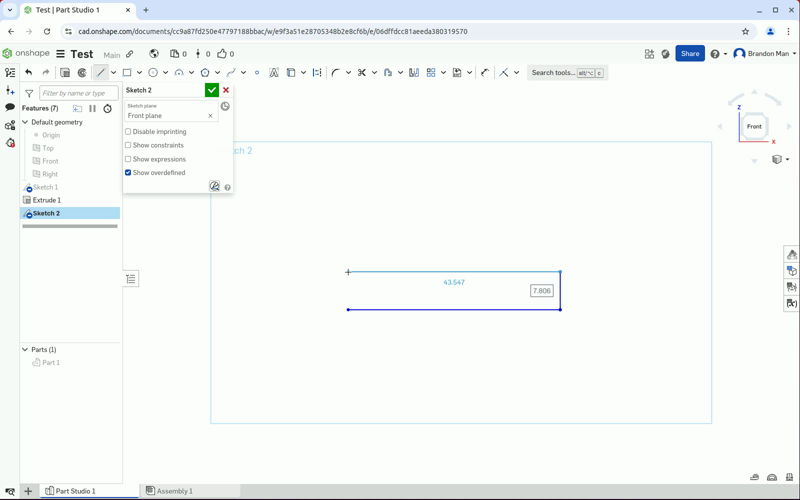
click(348, 271)
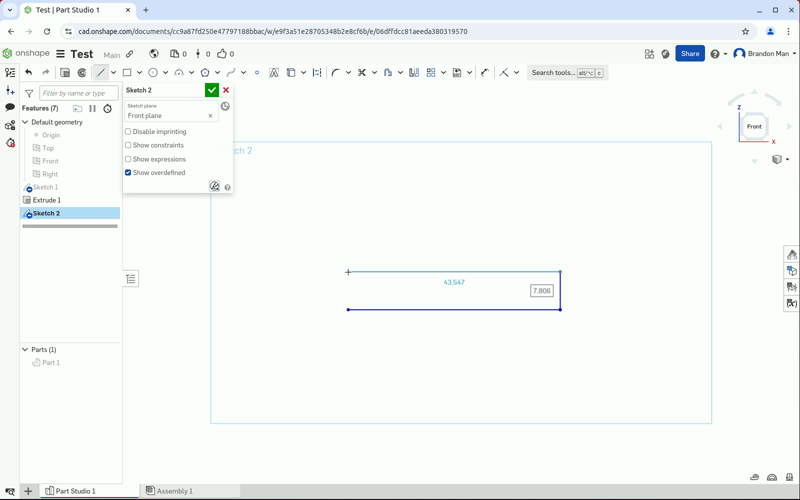
key_up(shift)
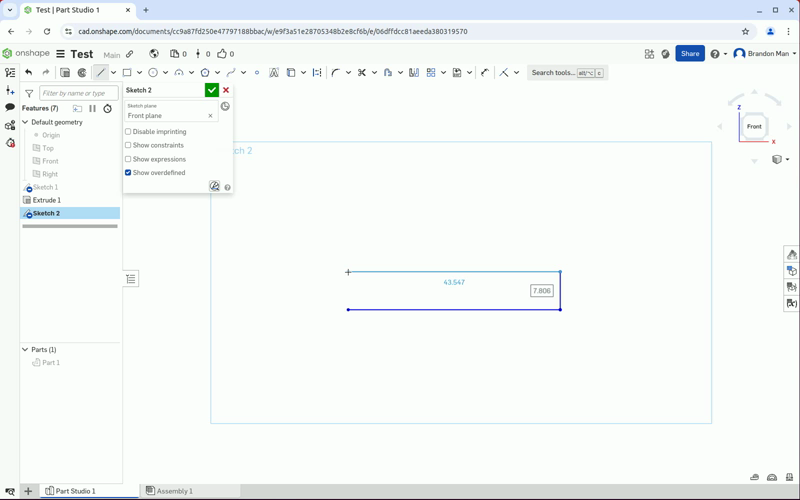
mouse_move(378, 271)
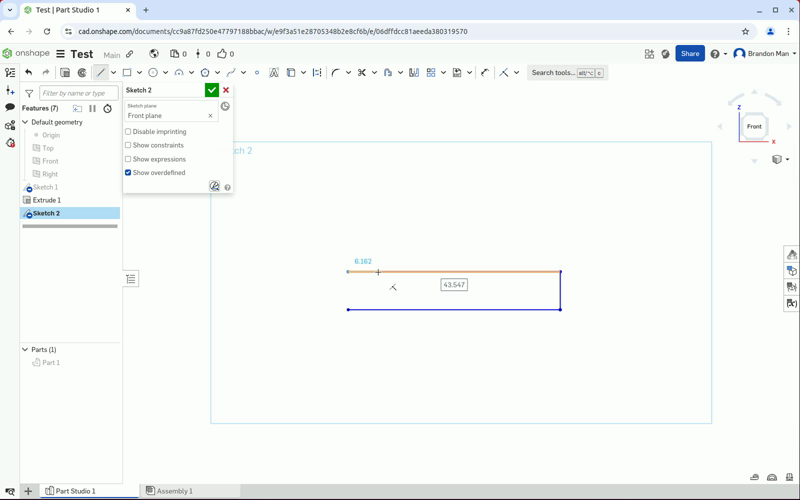
key_down(shift)
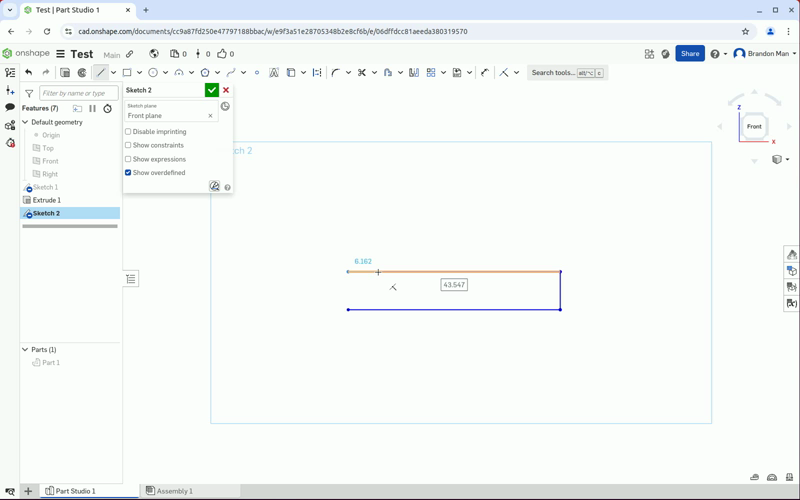
mouse_move(348, 309)
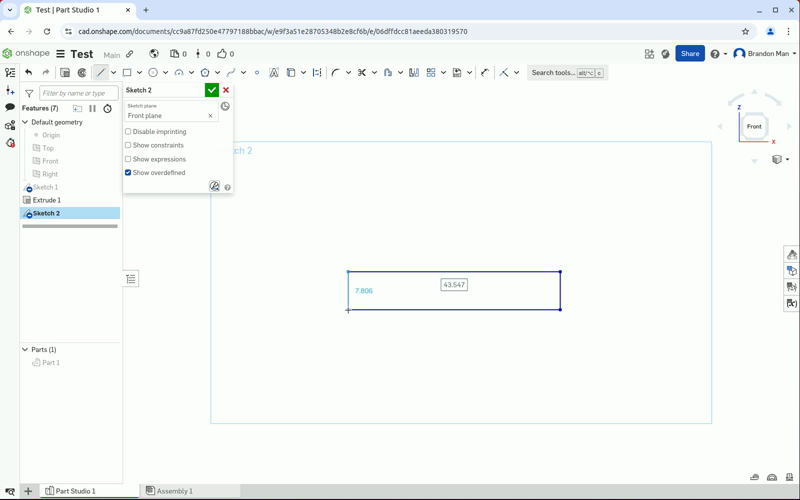
key_up(shift)
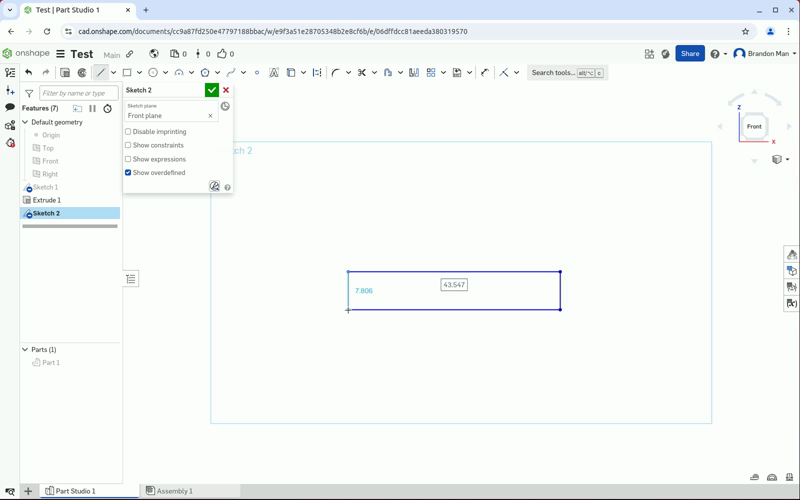
click(348, 309)
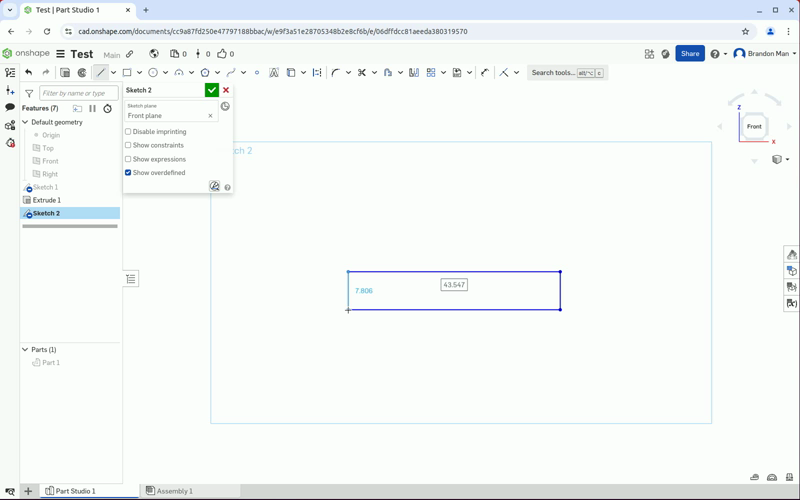
key(esc)
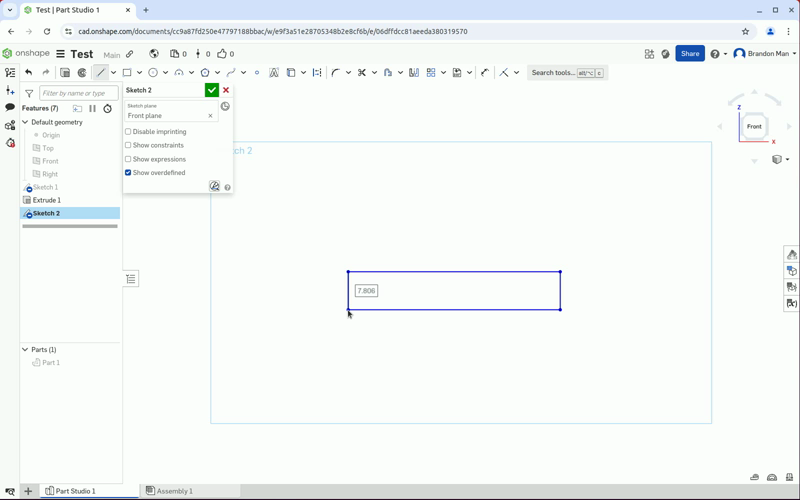
key(c)
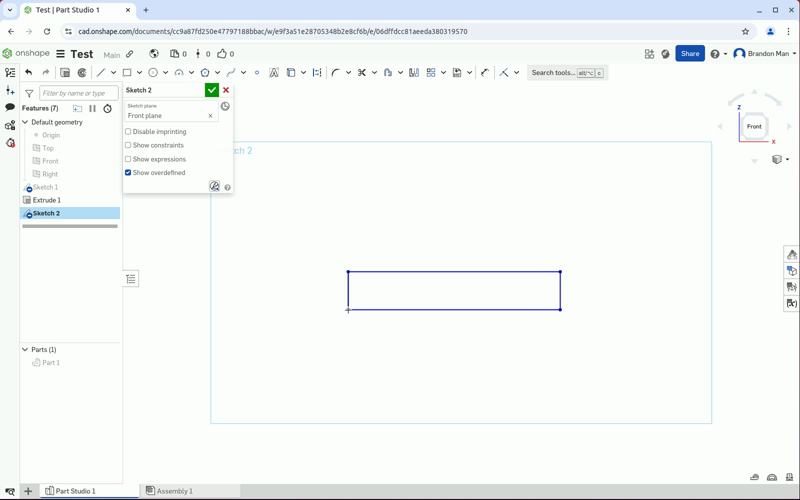
key_down(shift)
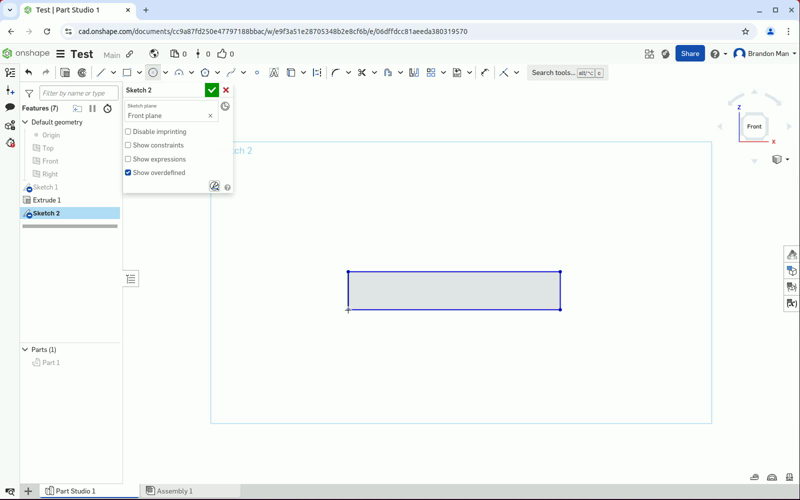
mouse_move(368, 289)
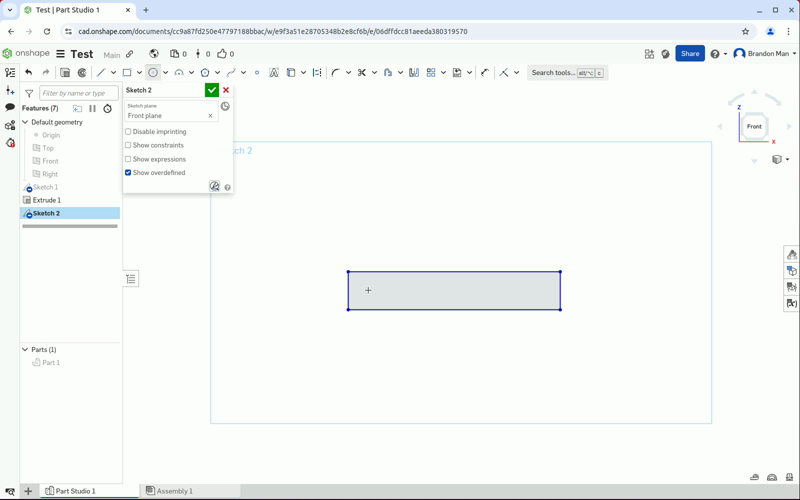
click(368, 289)
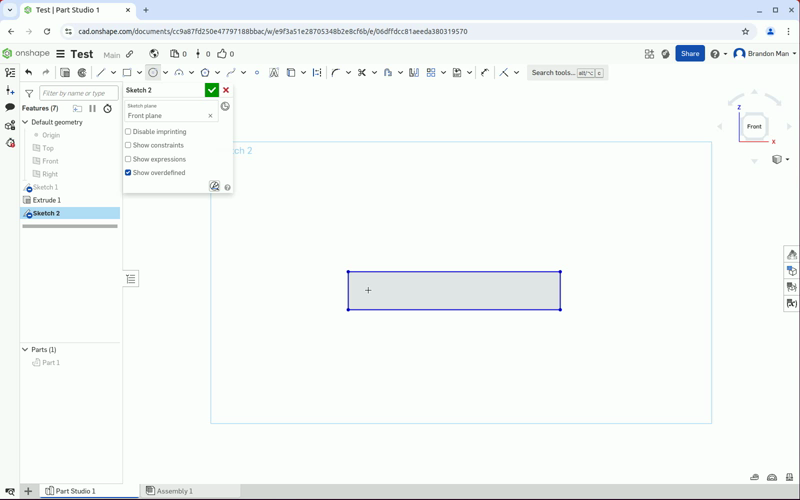
key_up(shift)
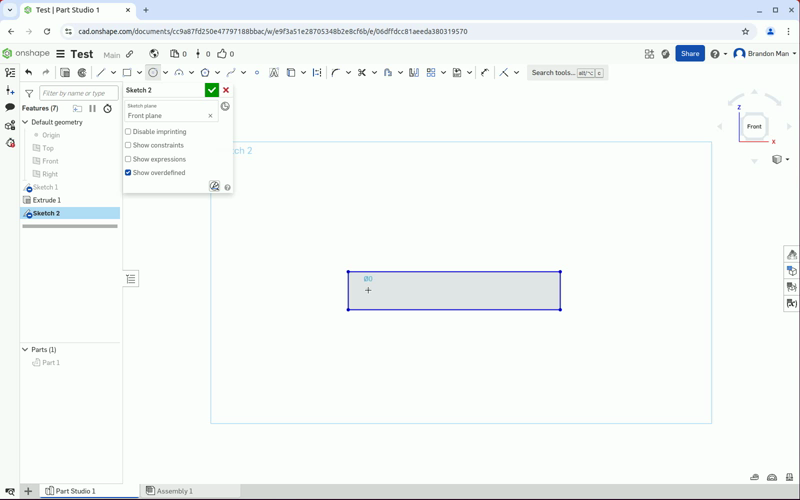
mouse_move(377, 289)
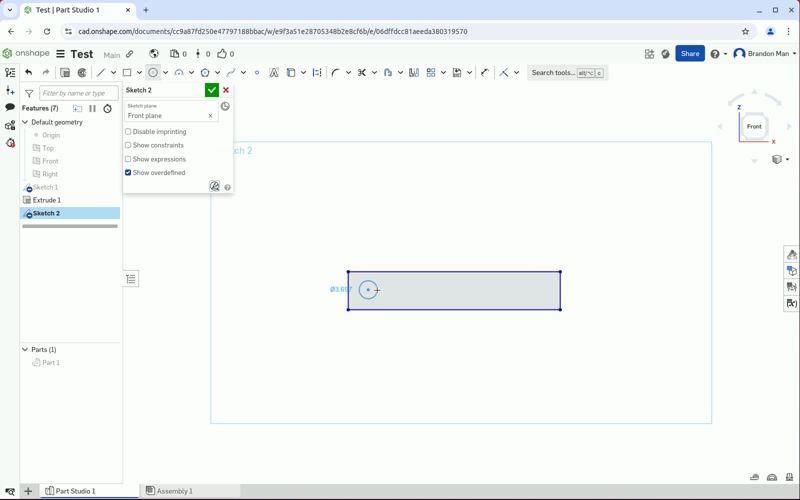
click(377, 289)
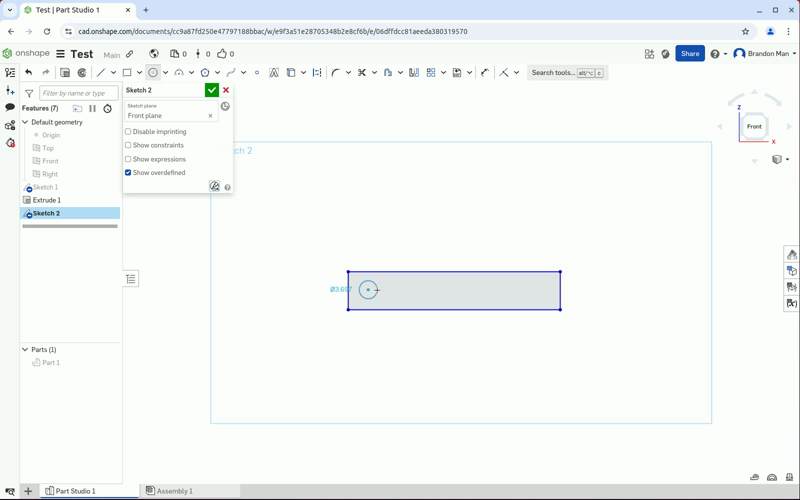
key(esc)
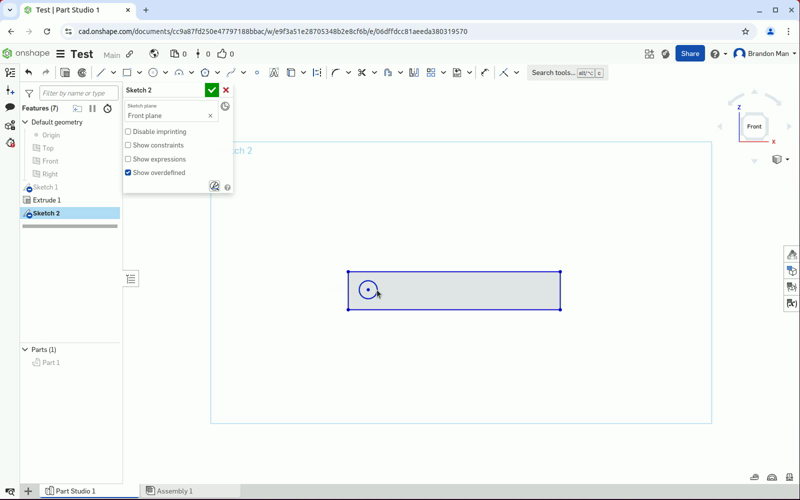
key(c)
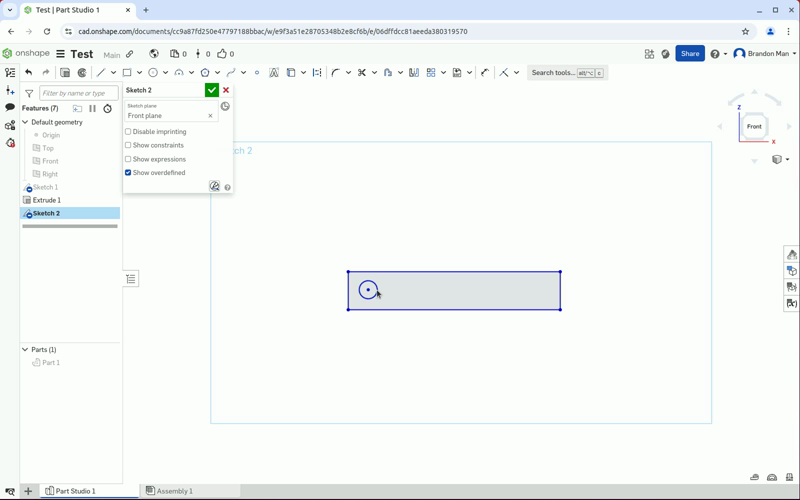
key_down(shift)
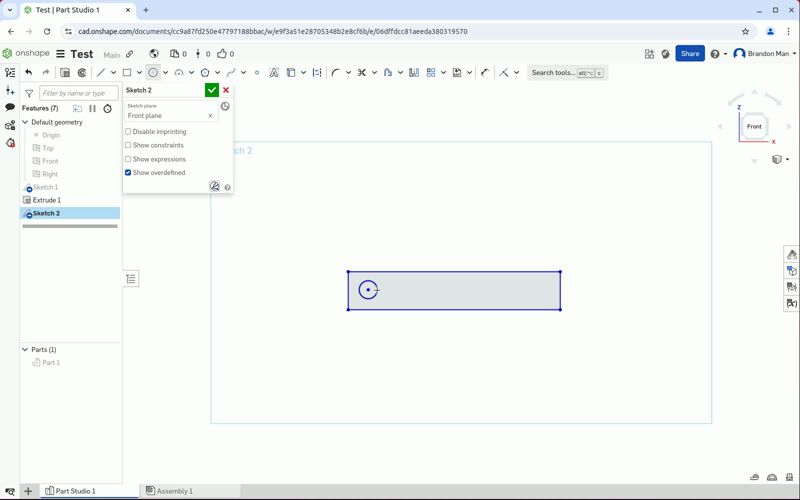
mouse_move(419, 289)
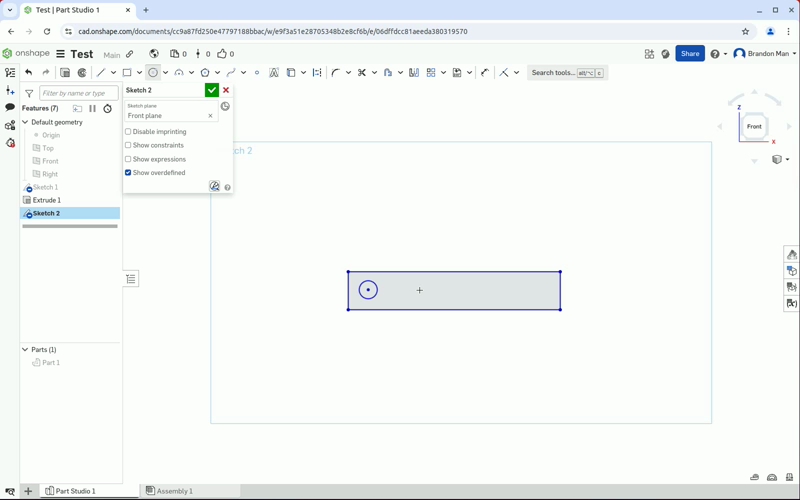
click(419, 289)
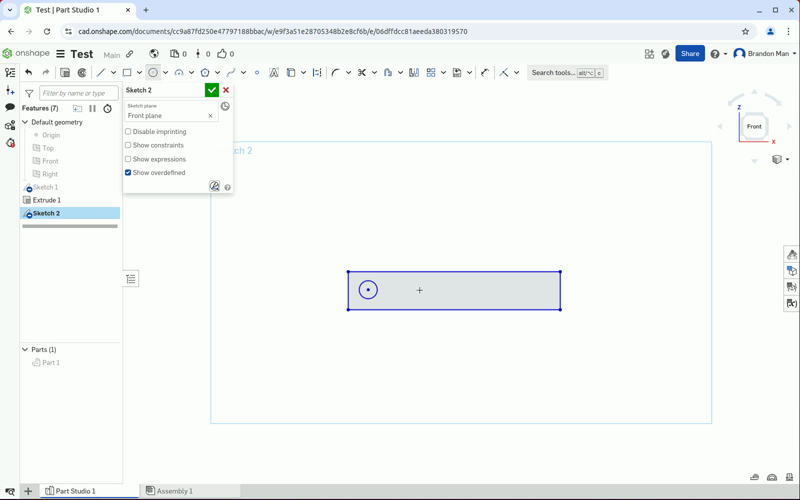
key_up(shift)
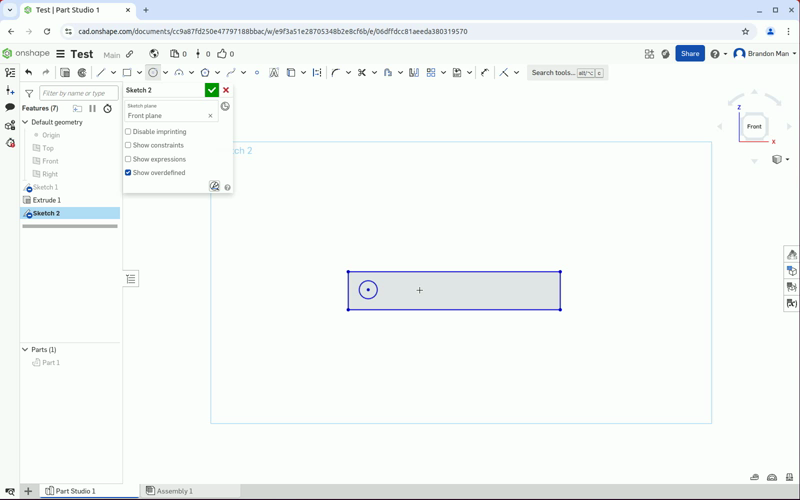
mouse_move(428, 289)
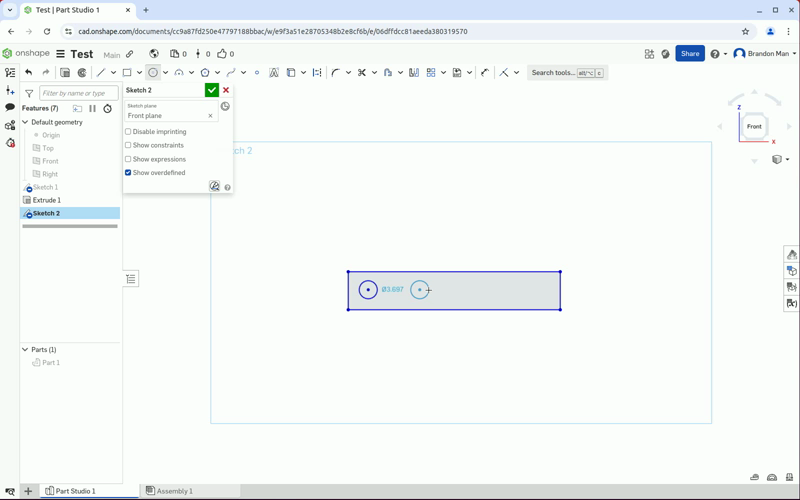
click(428, 289)
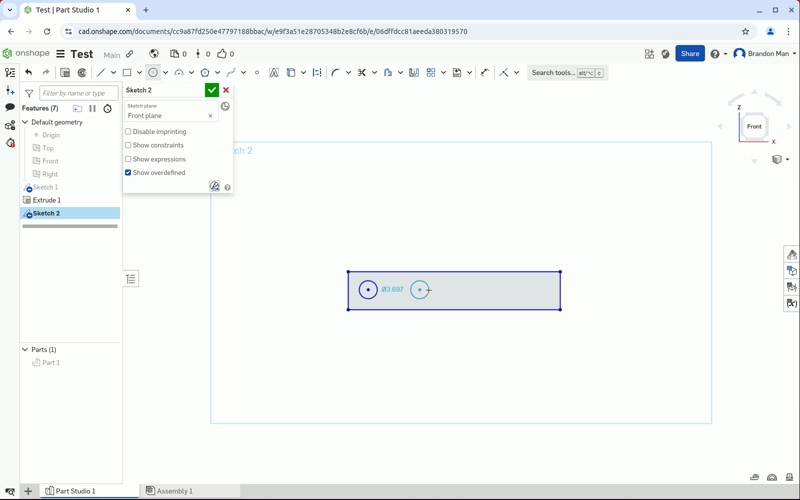
key(esc)
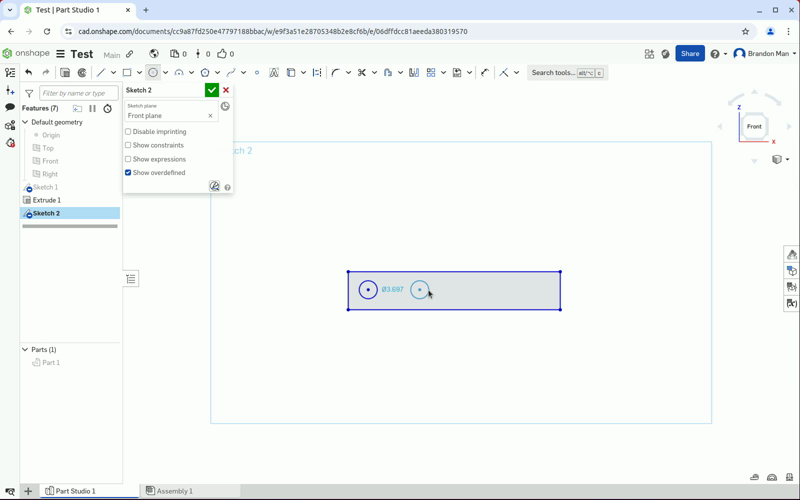
mouse_move(383, 303)
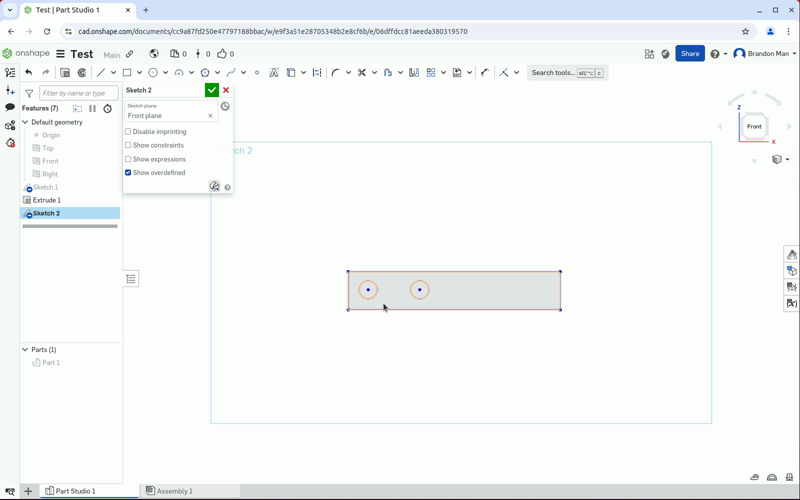
click(383, 303)
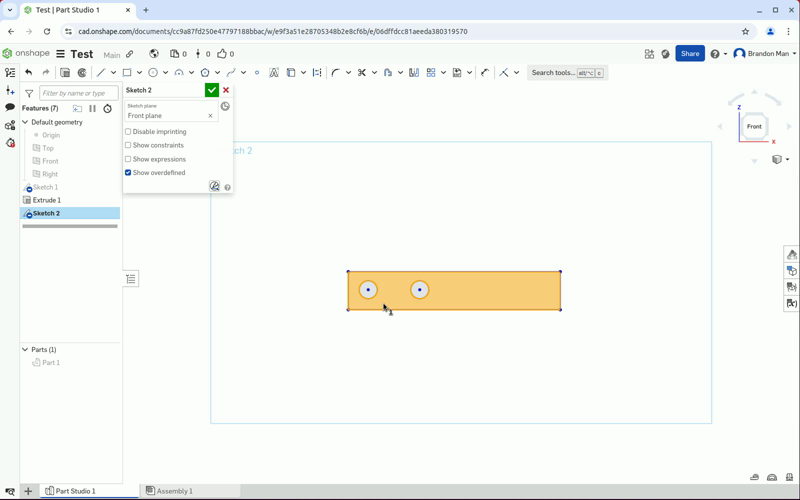
mouse_move(73, 352)
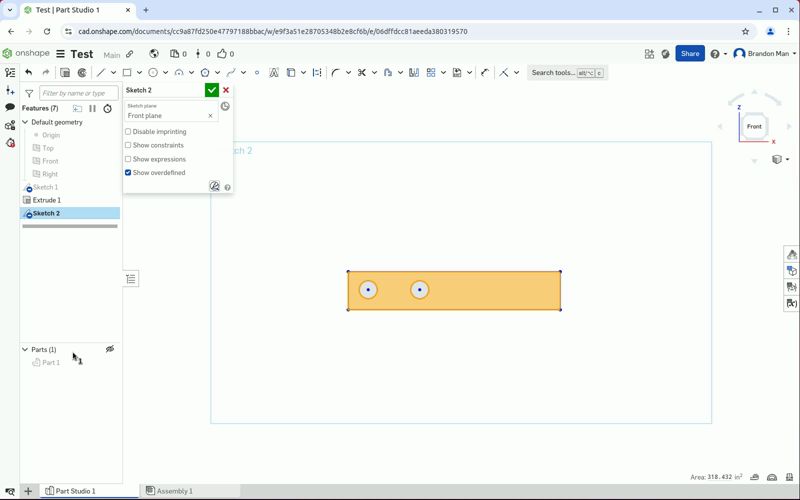
key(shift+y)
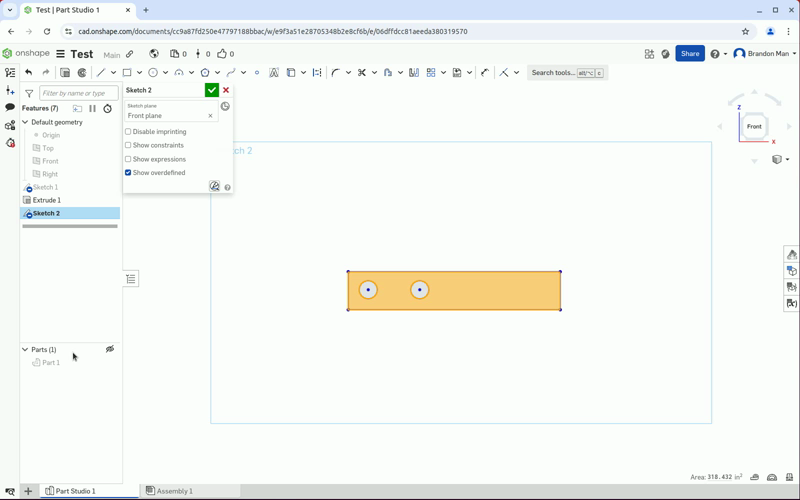
key(shift+e)
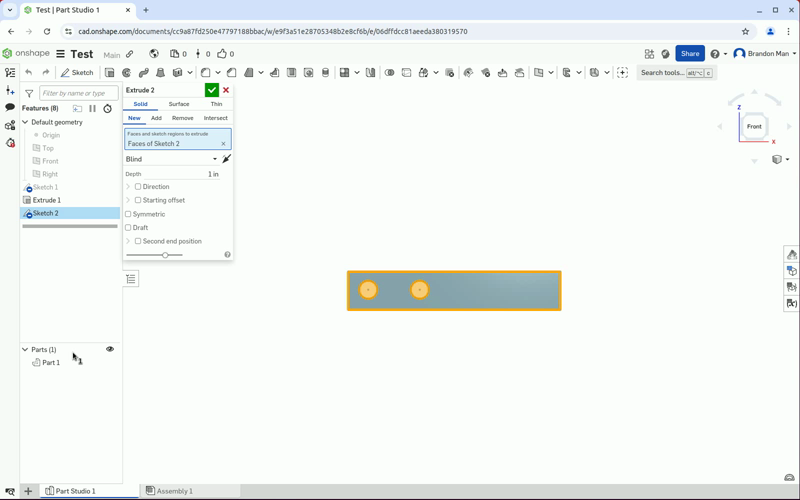
mouse_move(143, 106)
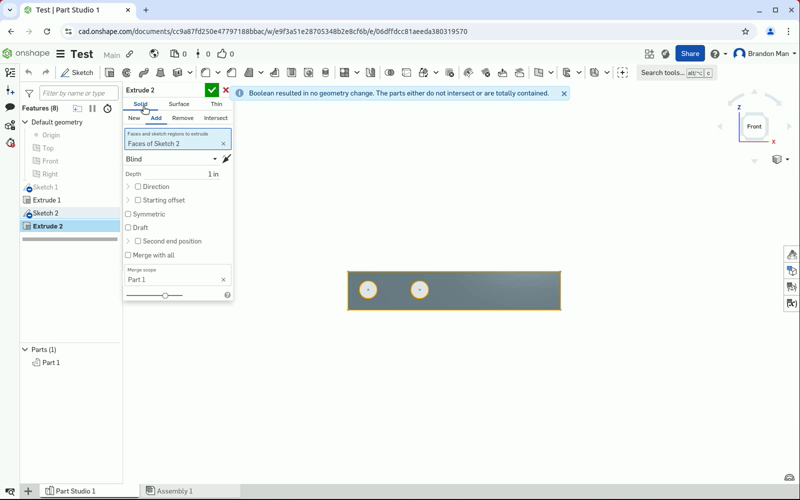
click(143, 106)
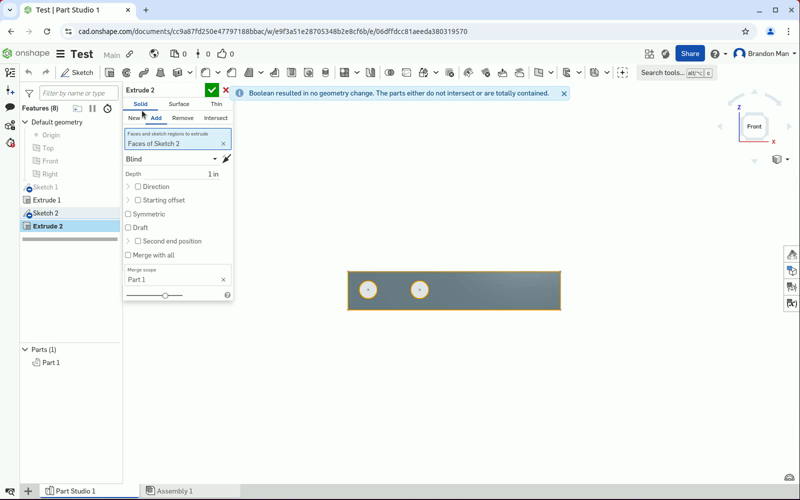
mouse_move(137, 120)
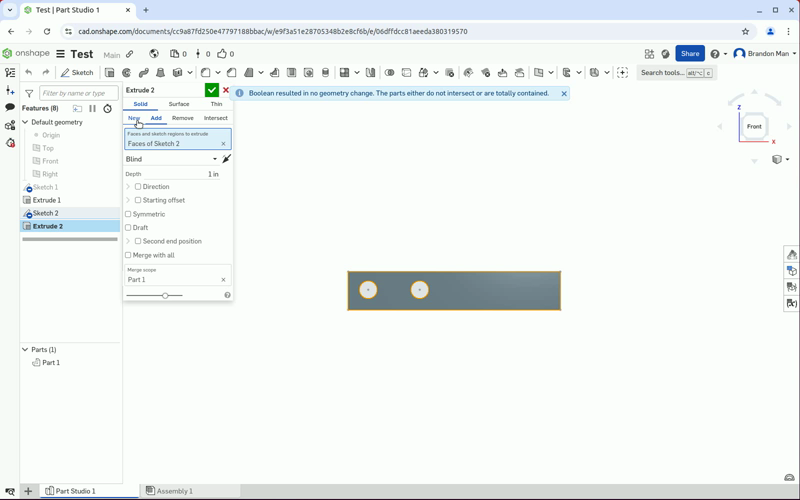
click(137, 120)
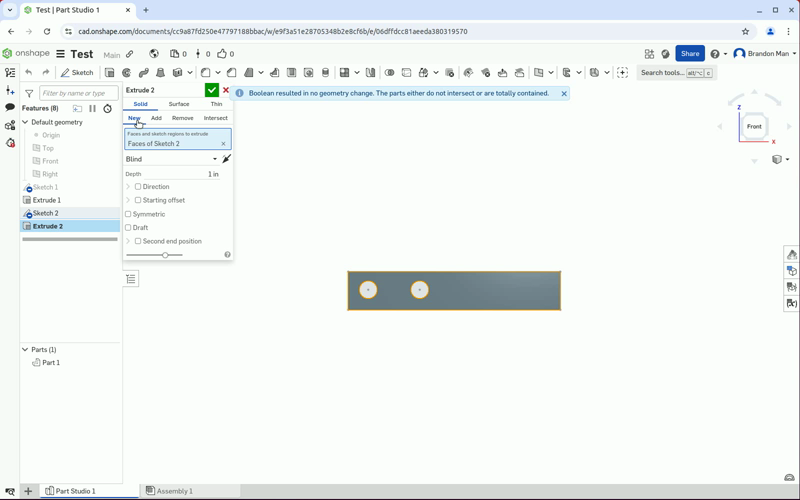
key(tab, 4)
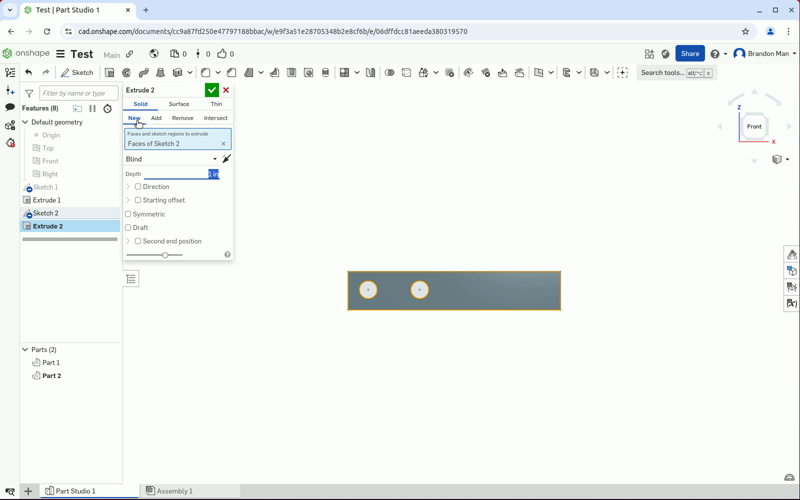
text(1.204)
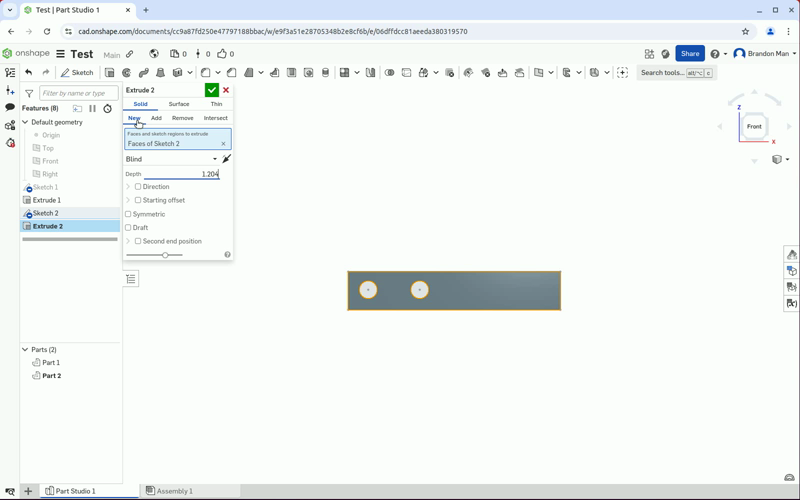
key(enter)
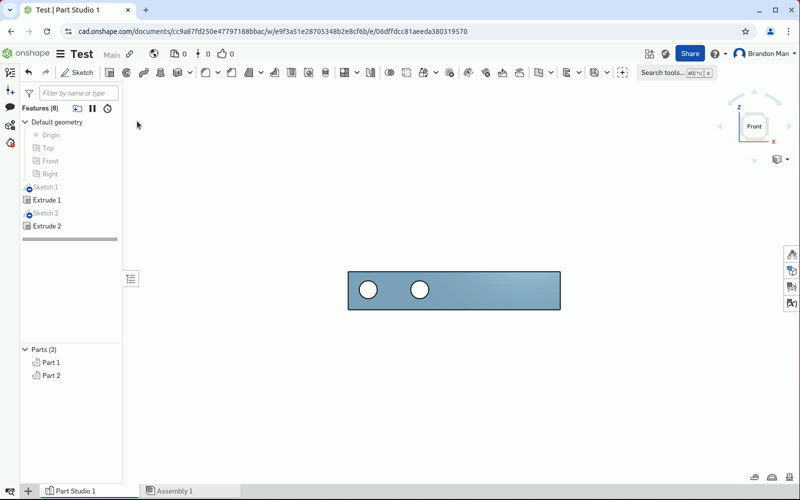
key(shift+h)
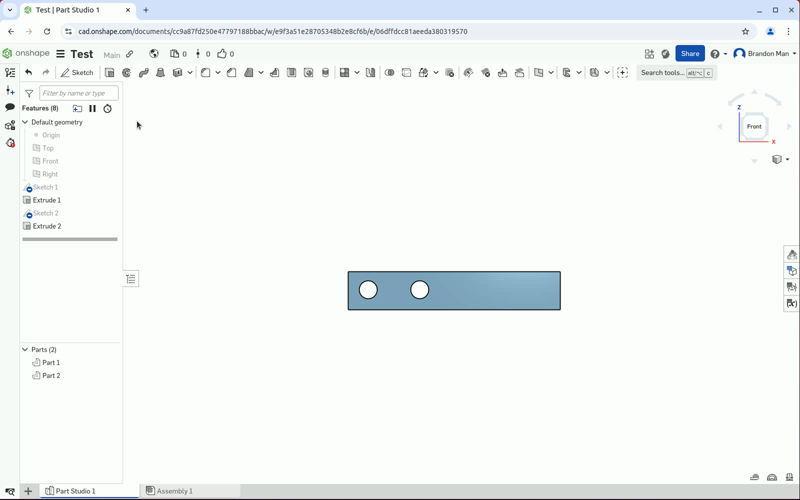
key(shift+h)
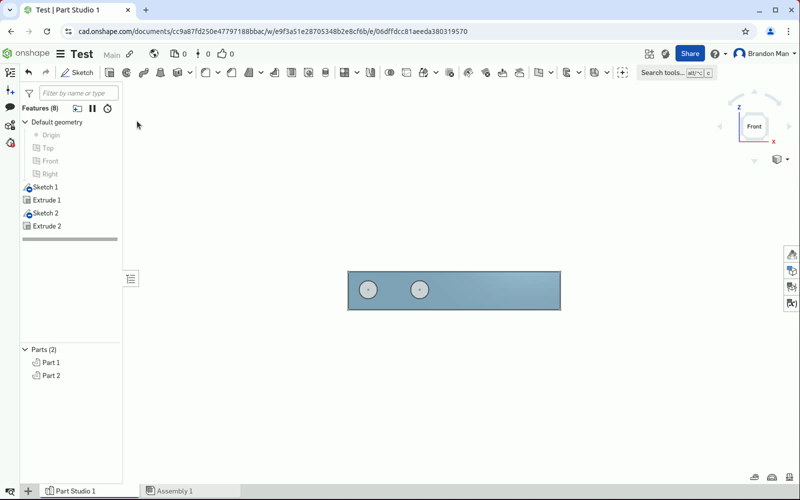
key(shift+7)
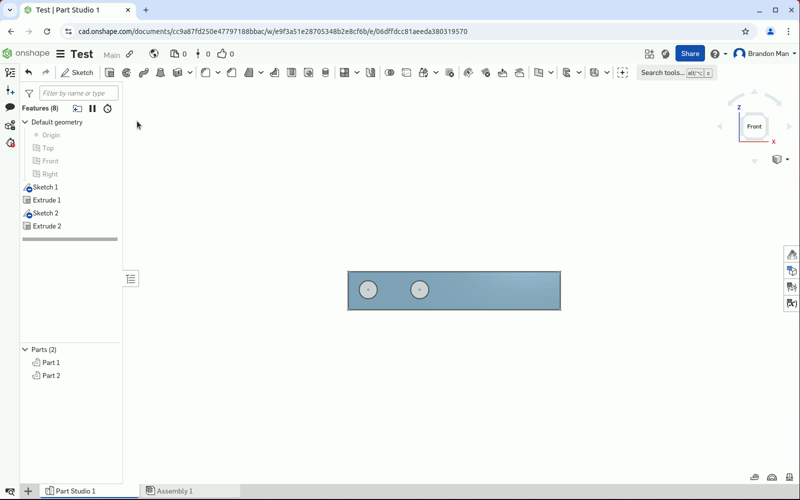
key(left, 2)
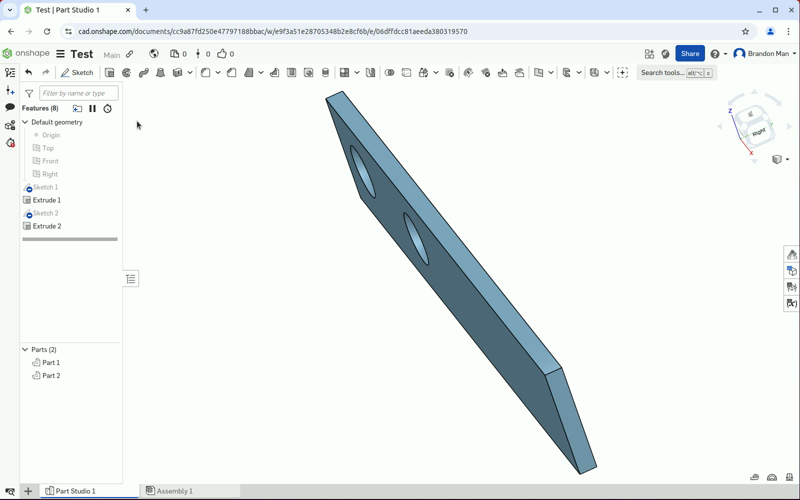
key(down, 2)
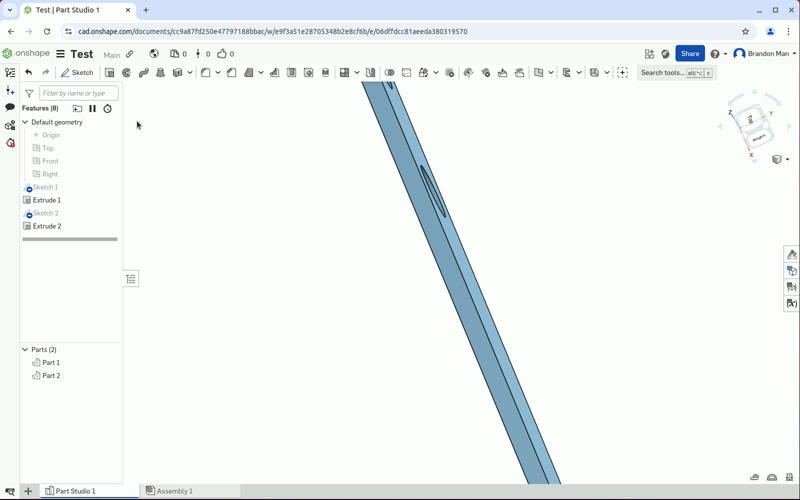
key(up, 2)
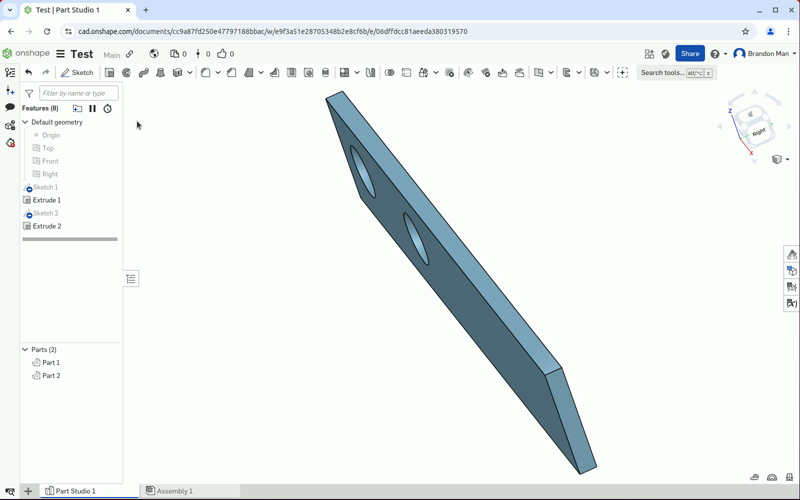
key(right, 2)
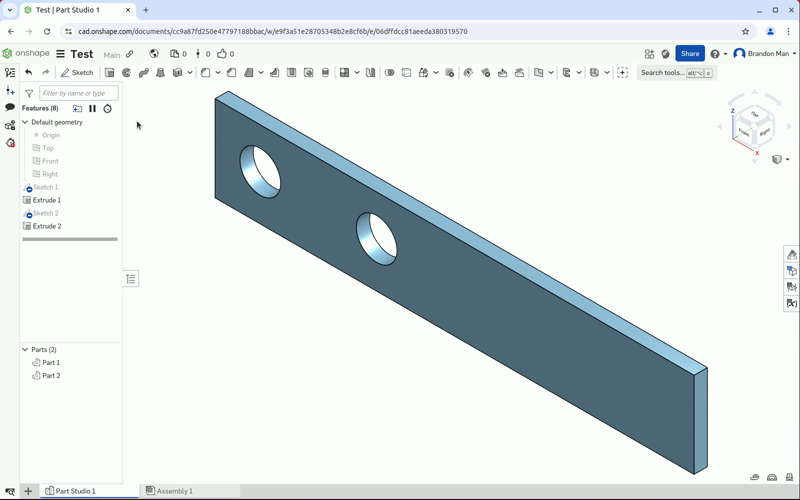
mouse_move(73, 189)
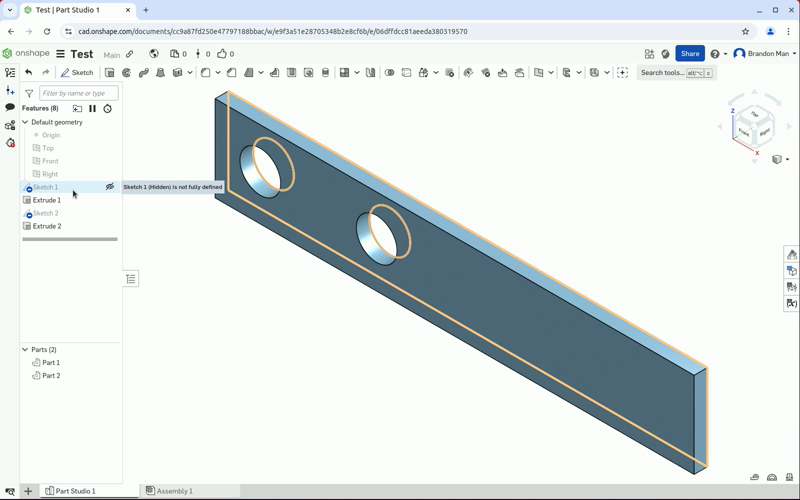
click(73, 189)